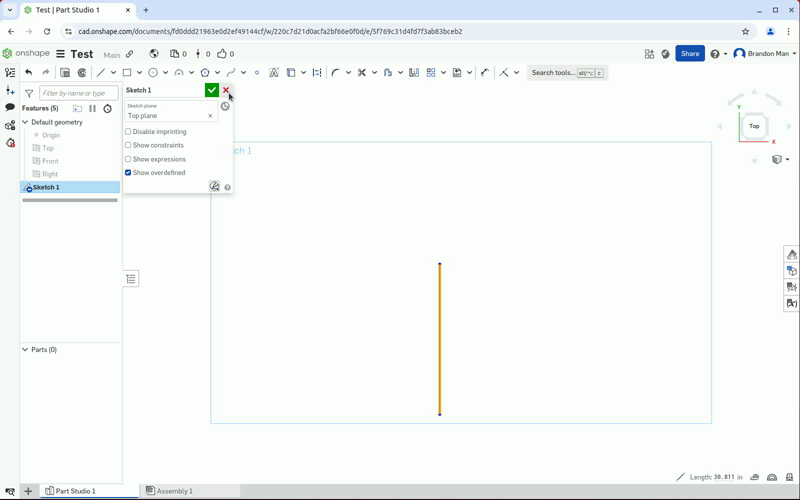
key(shift+h)
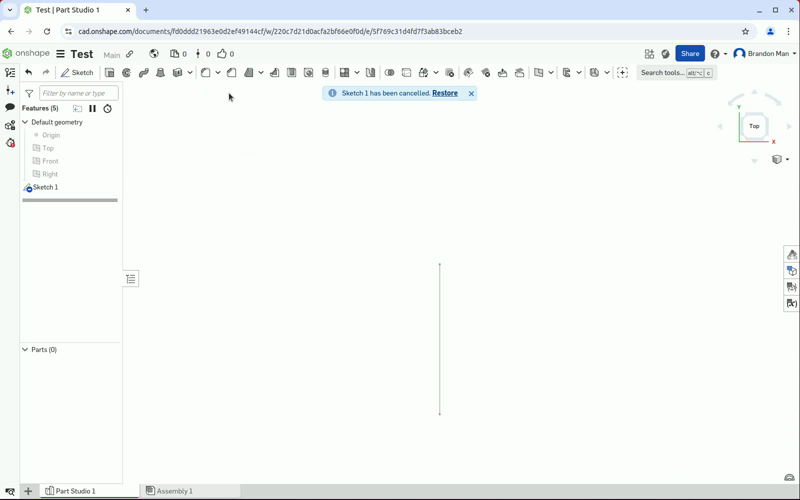
key(shift+s)
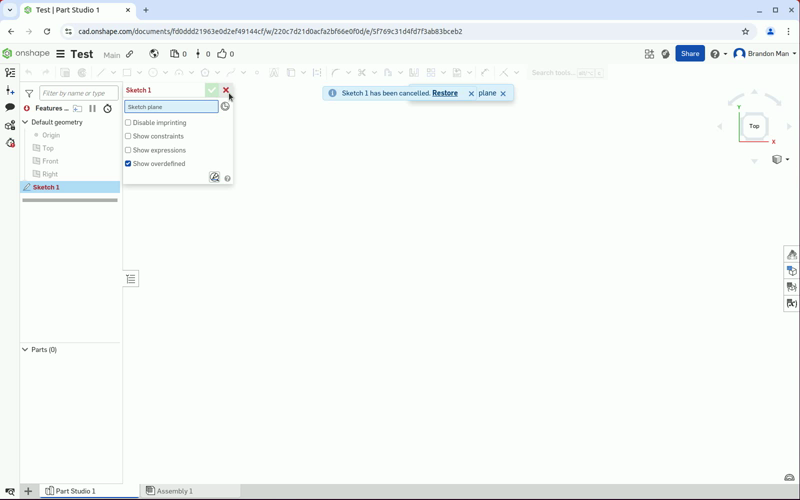
mouse_move(73, 150)
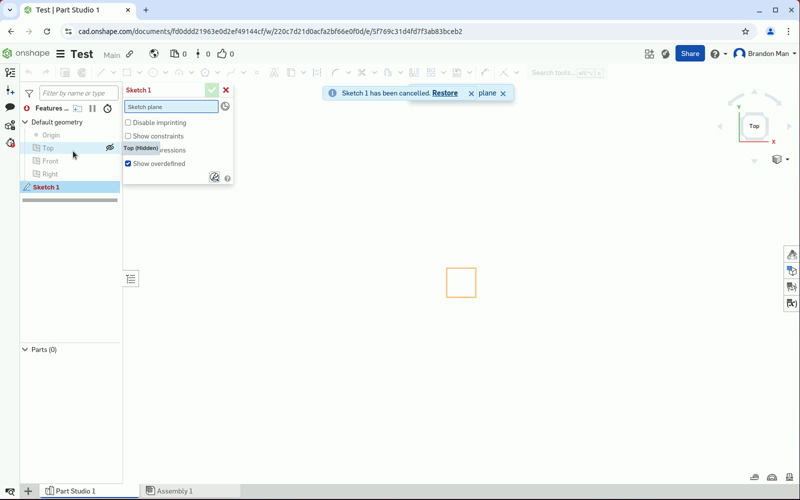
click(73, 150)
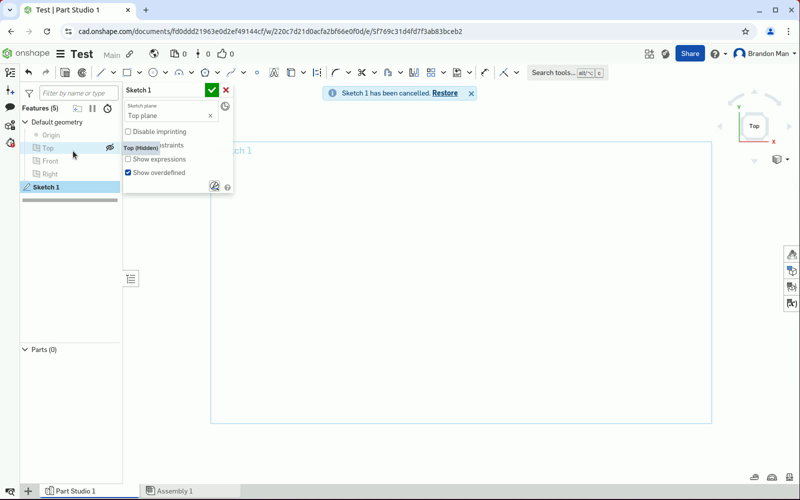
mouse_move(73, 352)
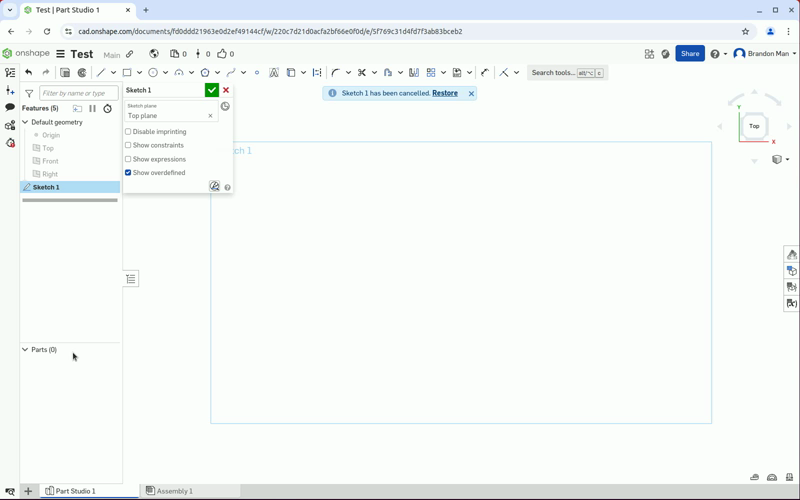
key(y)
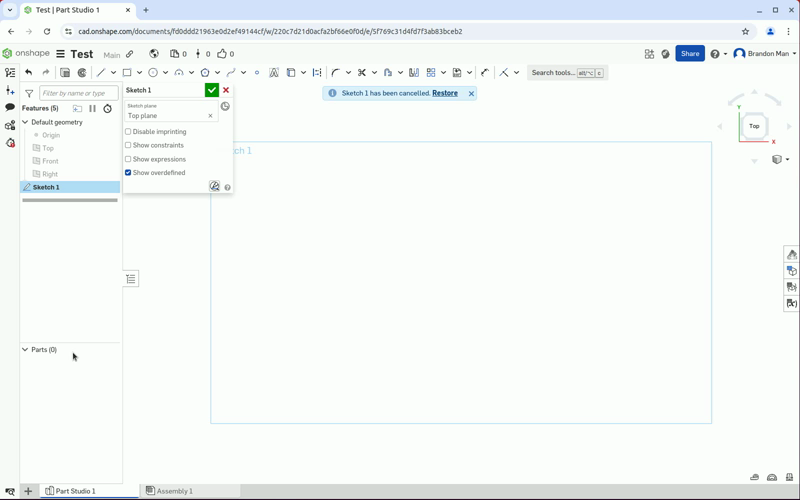
key(l)
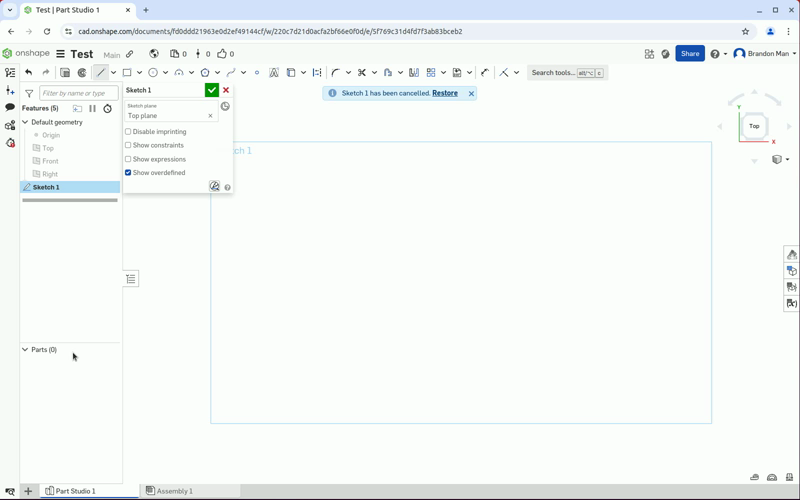
key_down(shift)
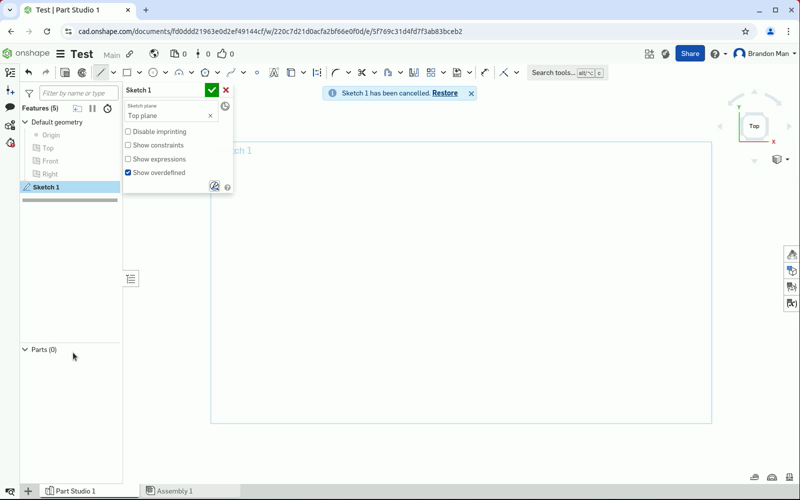
mouse_move(390, 395)
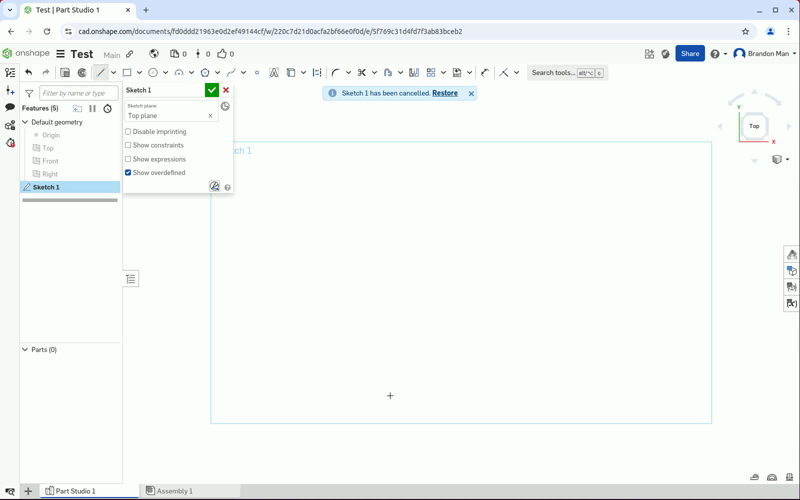
click(390, 395)
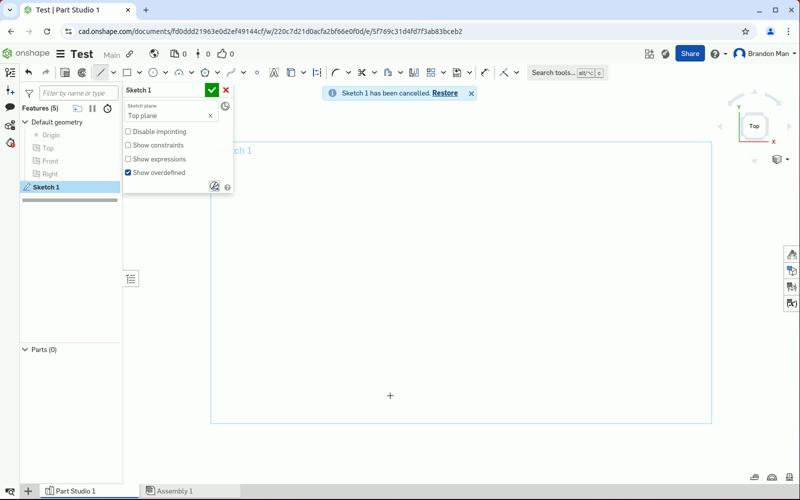
key_up(shift)
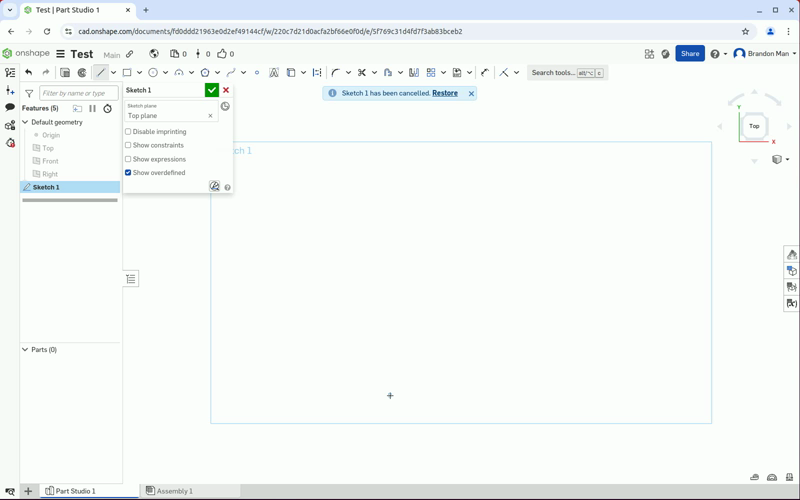
key_down(shift)
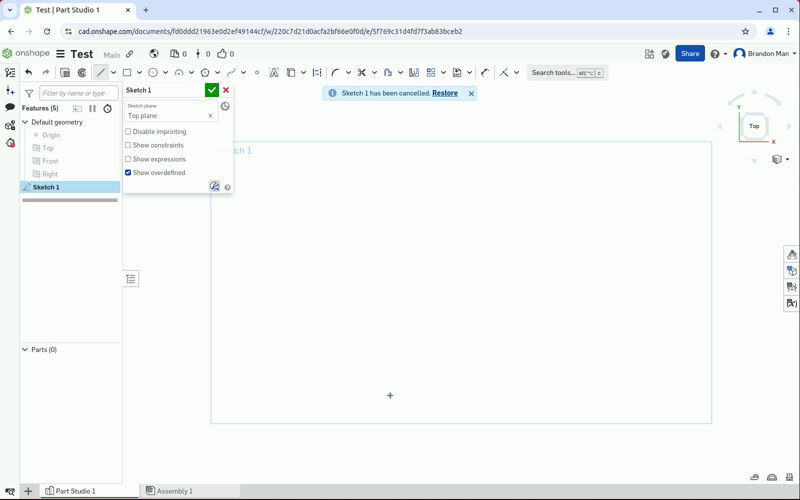
mouse_move(529, 395)
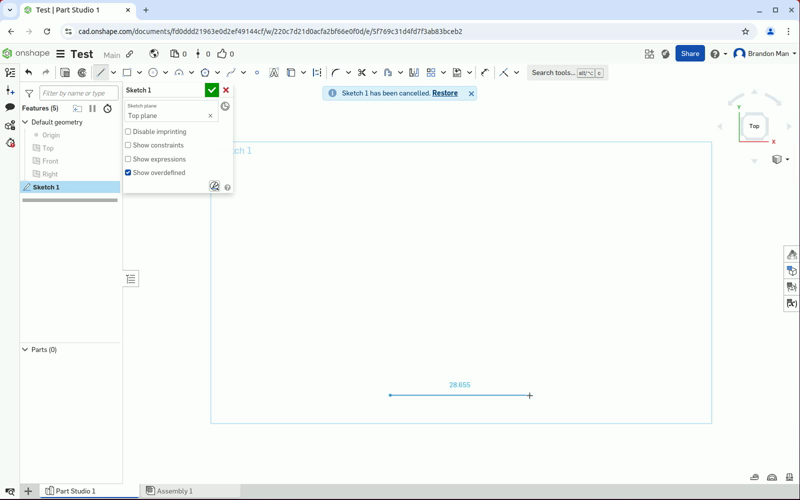
click(529, 395)
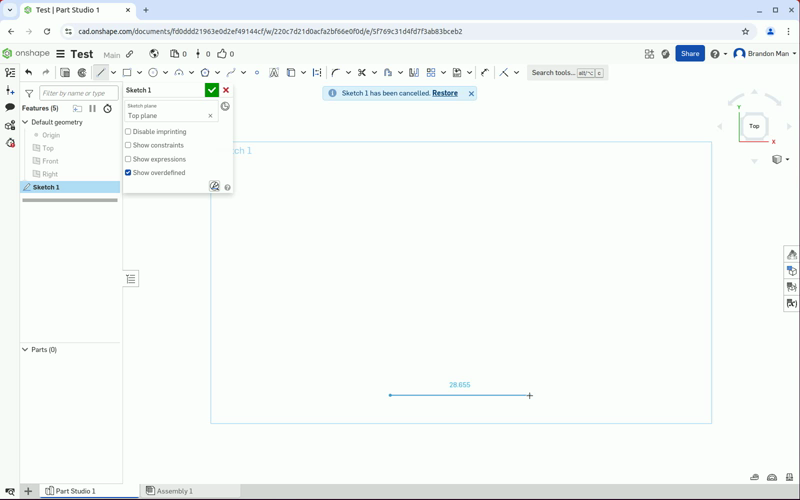
key_up(shift)
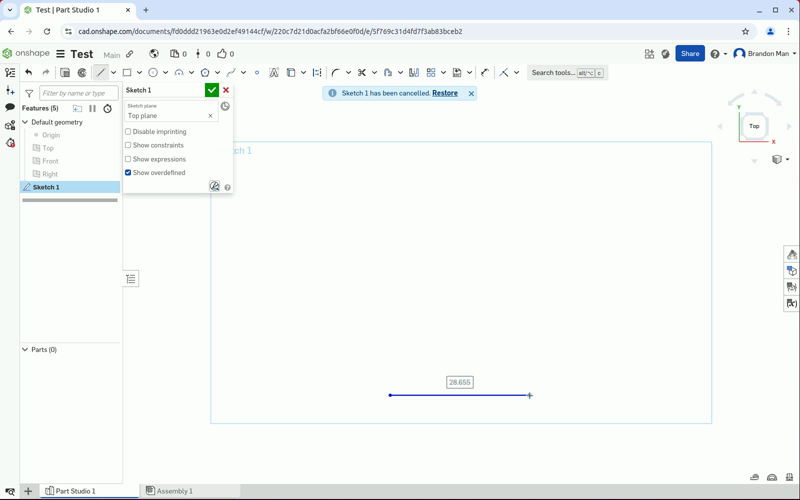
key_down(shift)
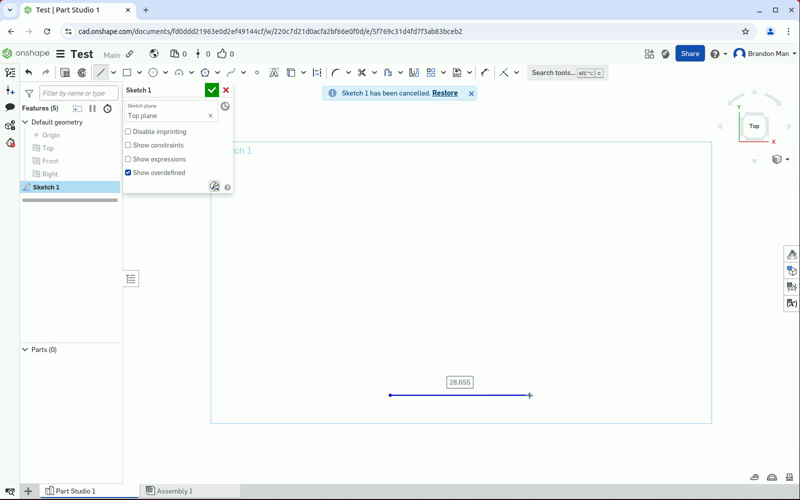
mouse_move(529, 171)
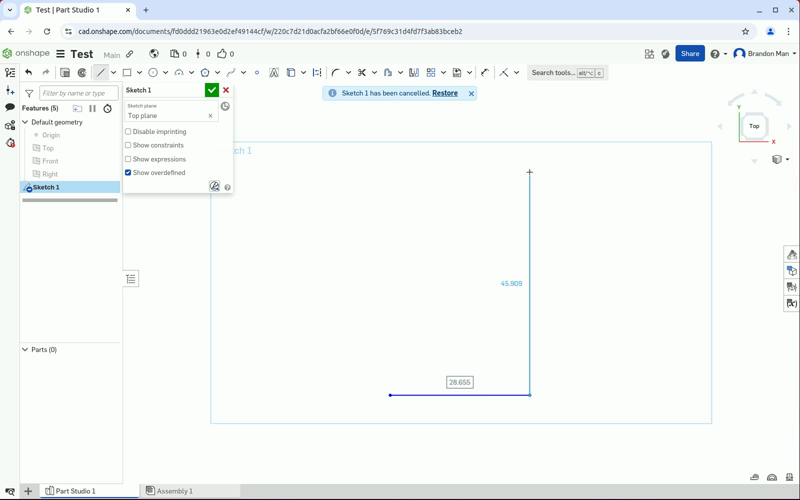
click(529, 171)
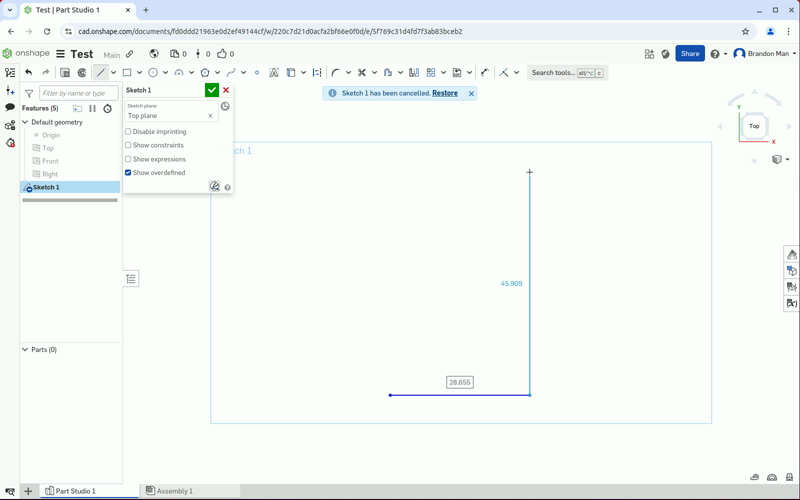
key_up(shift)
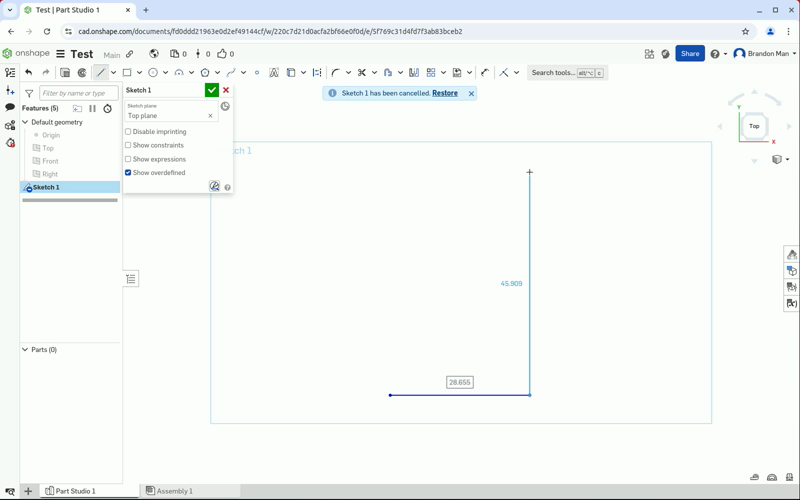
key_down(shift)
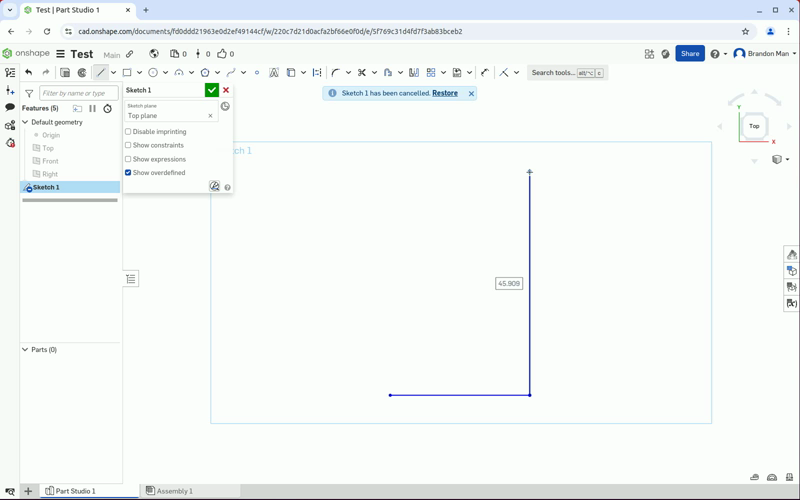
mouse_move(390, 171)
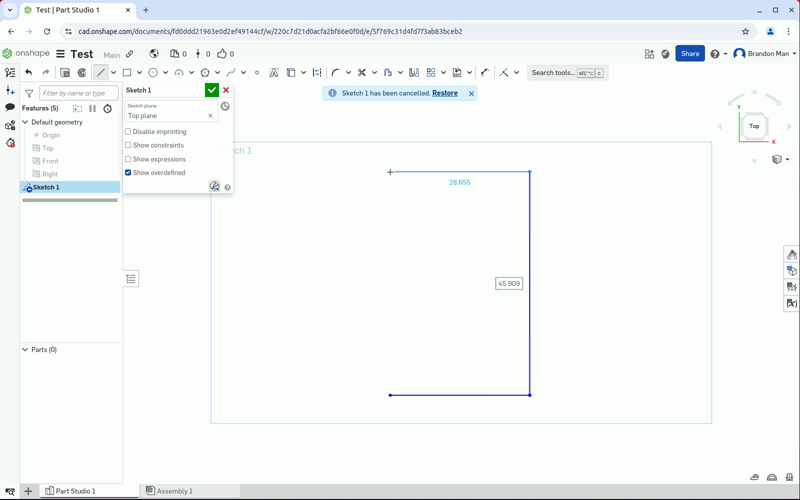
click(390, 171)
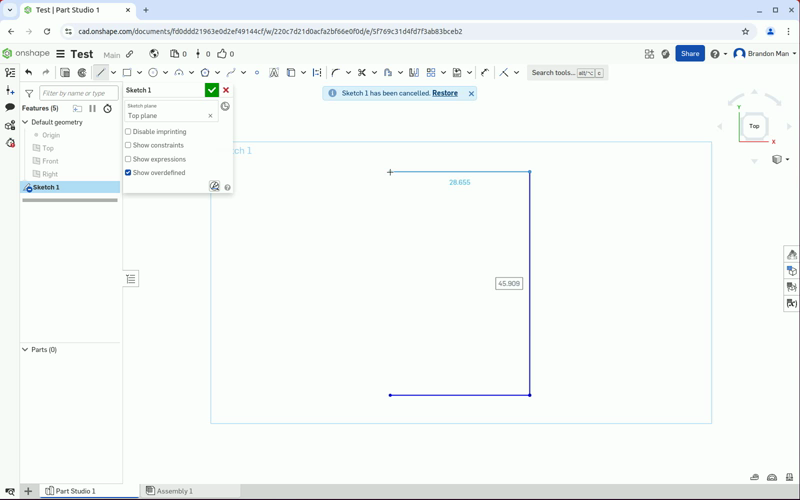
key_up(shift)
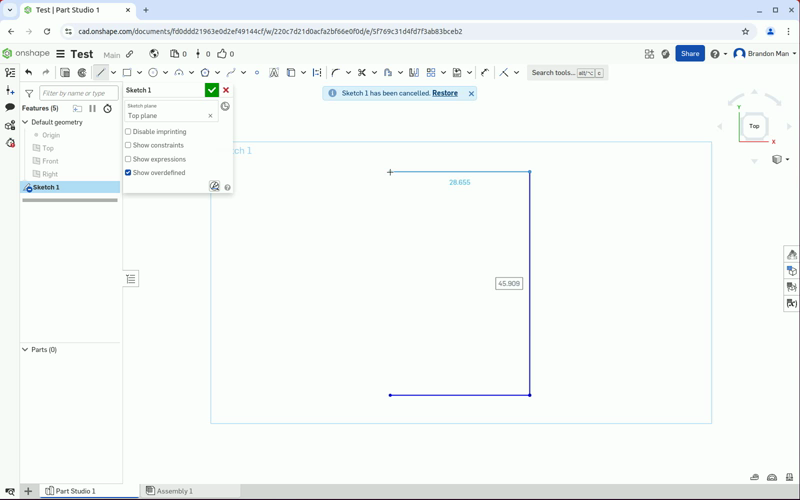
key_down(shift)
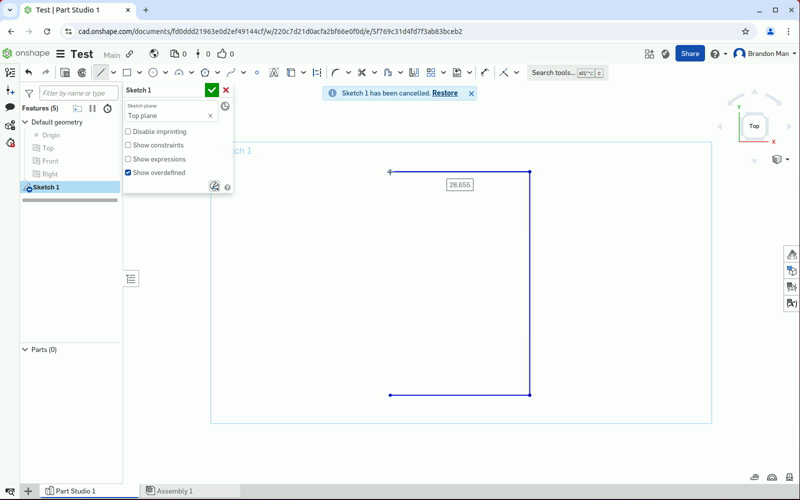
mouse_move(390, 395)
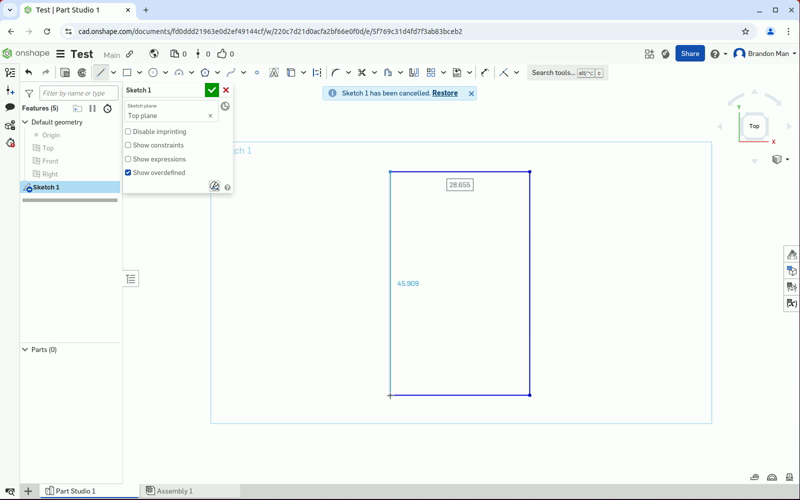
key_up(shift)
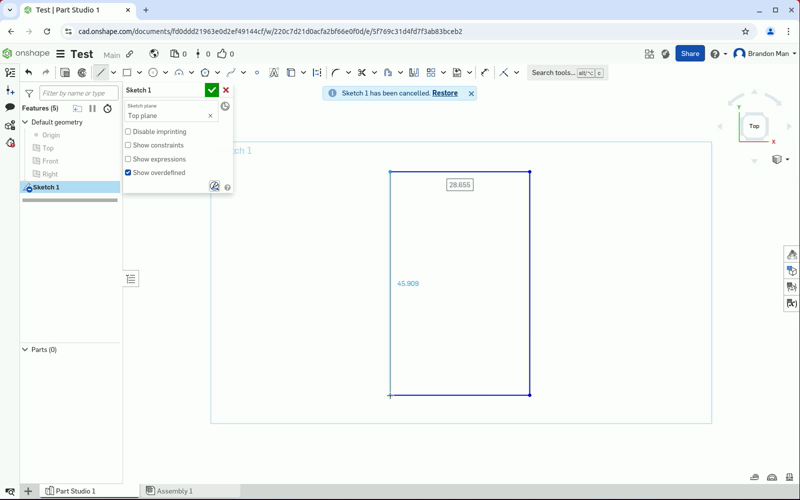
click(390, 395)
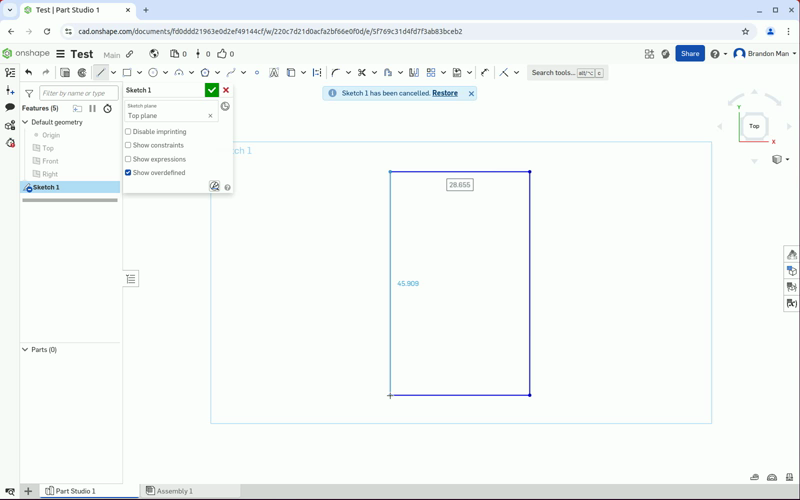
key(esc)
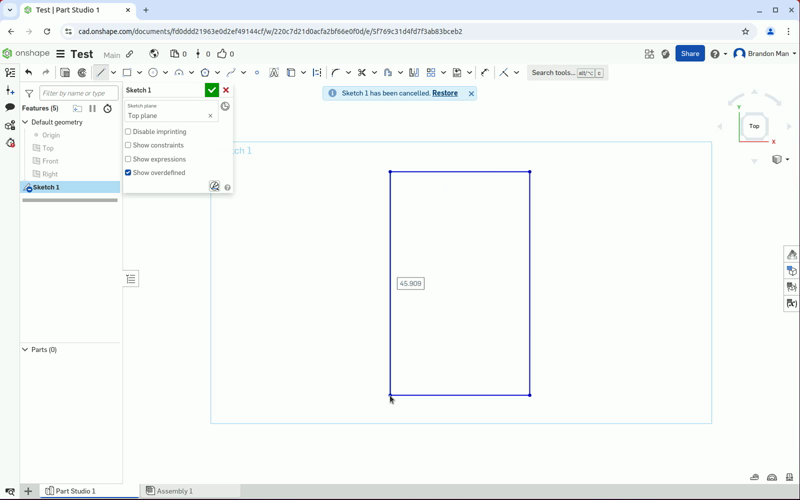
mouse_move(455, 268)
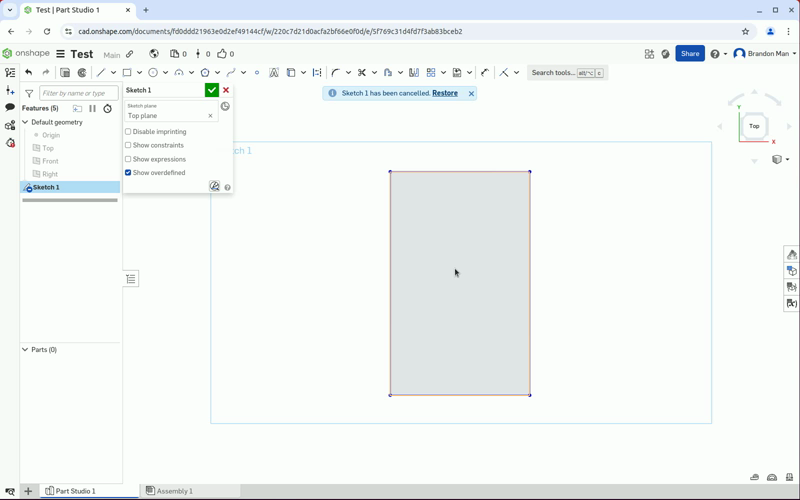
click(455, 268)
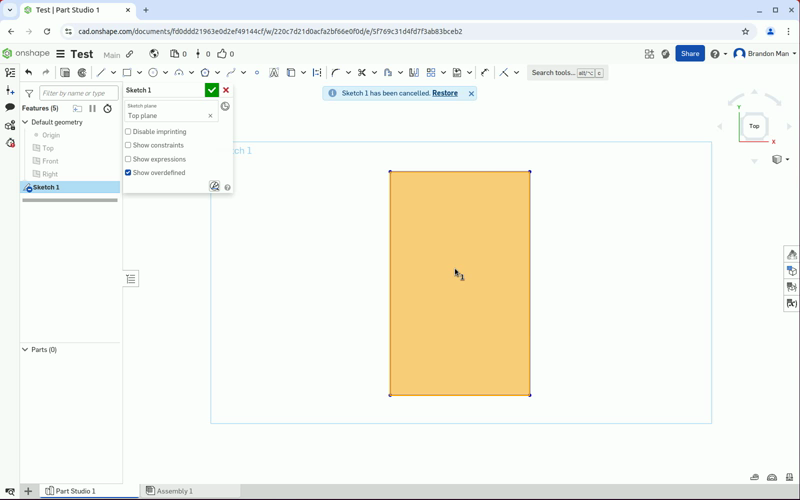
mouse_move(73, 352)
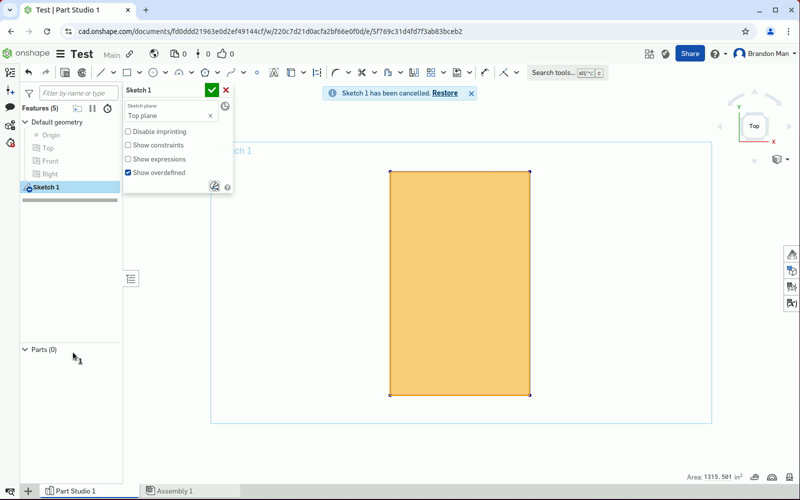
key(shift+y)
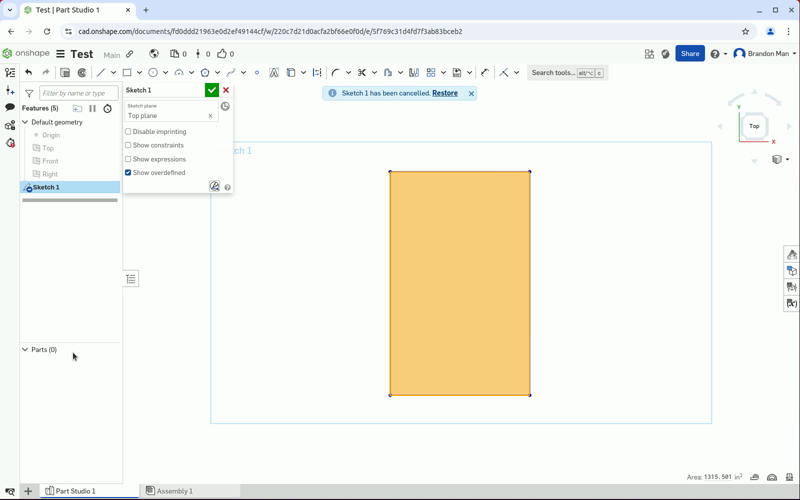
key(shift+e)
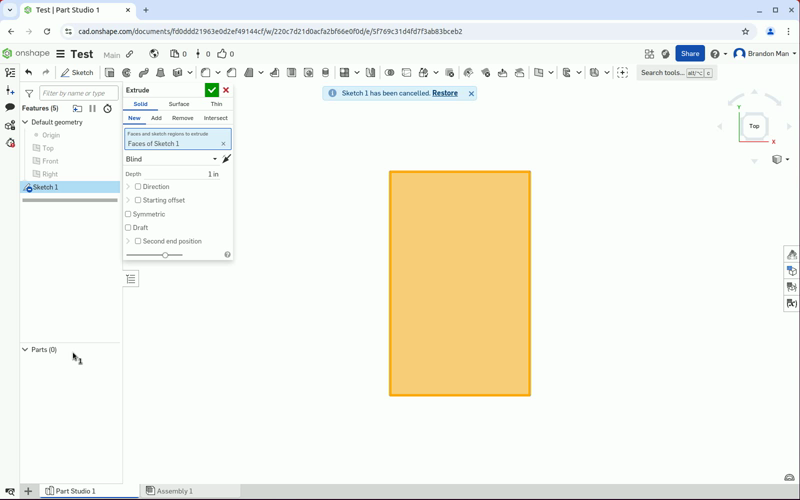
mouse_move(143, 106)
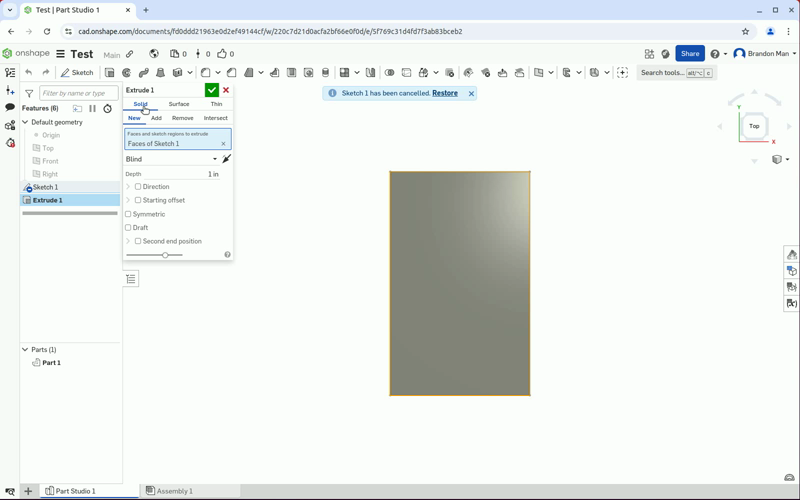
click(143, 106)
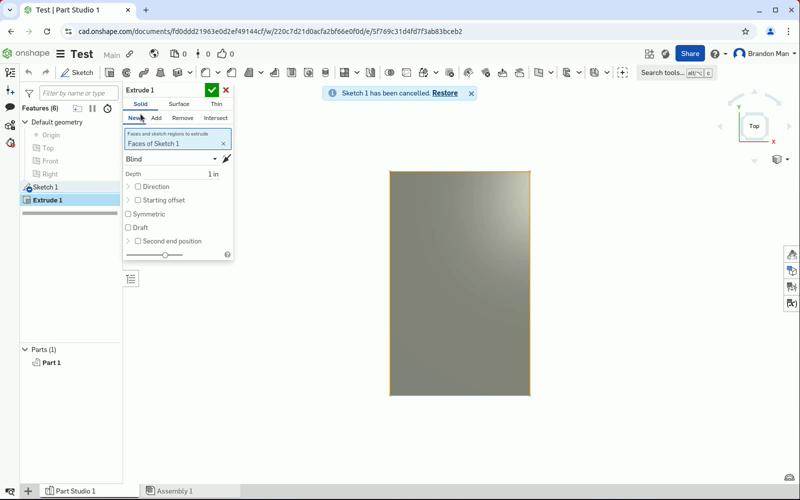
mouse_move(137, 120)
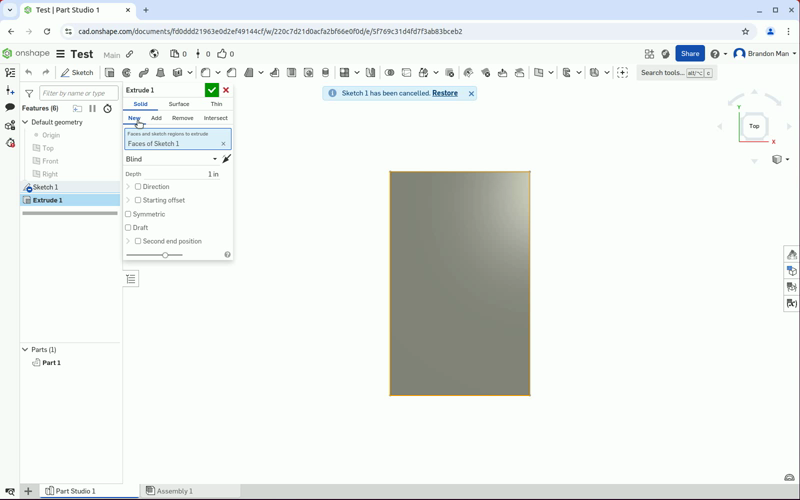
click(137, 120)
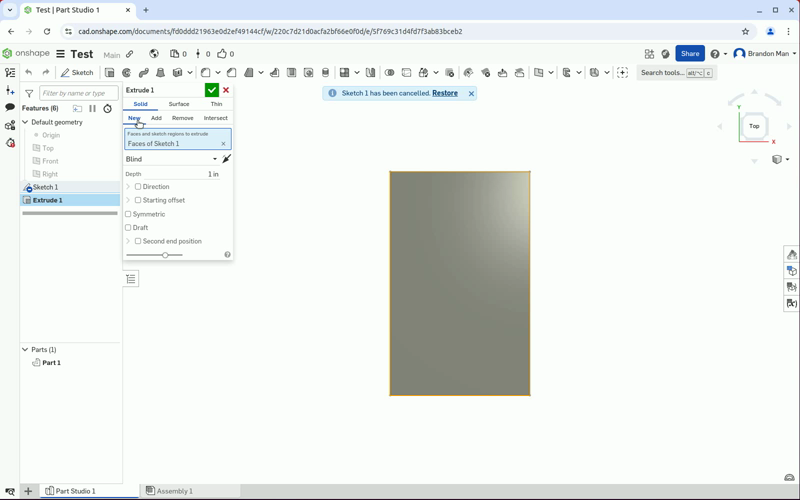
key(tab, 4)
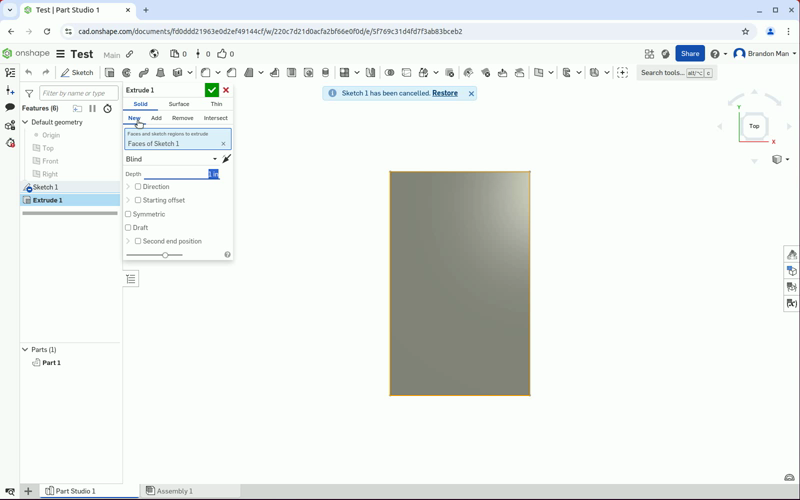
text(5.777)
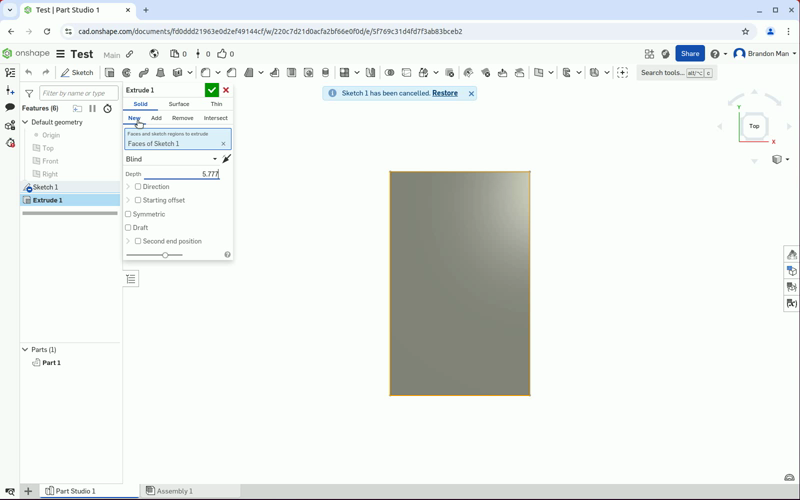
key(enter)
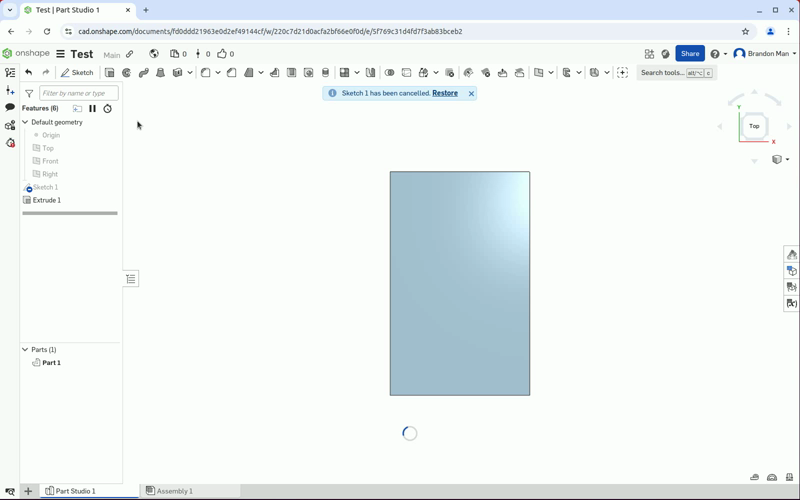
key(shift+h)
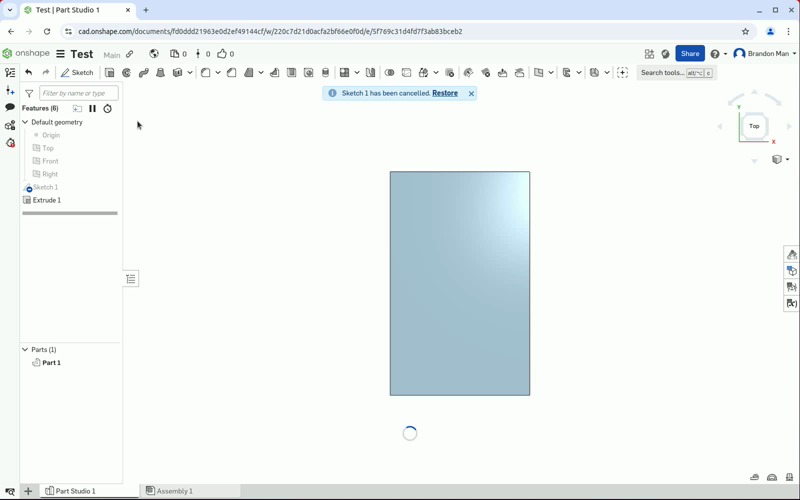
key(shift+h)
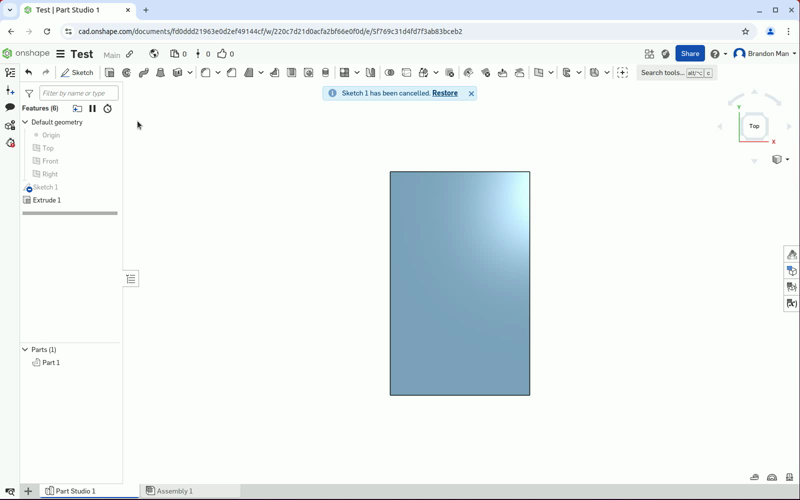
mouse_move(73, 189)
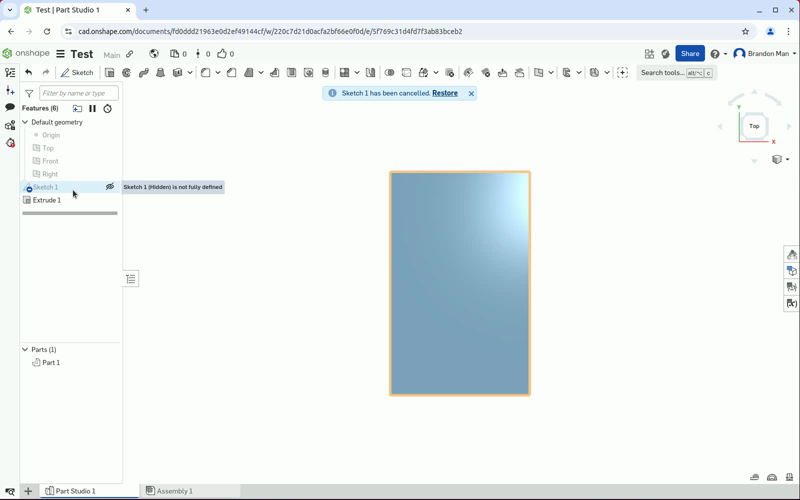
click(73, 189)
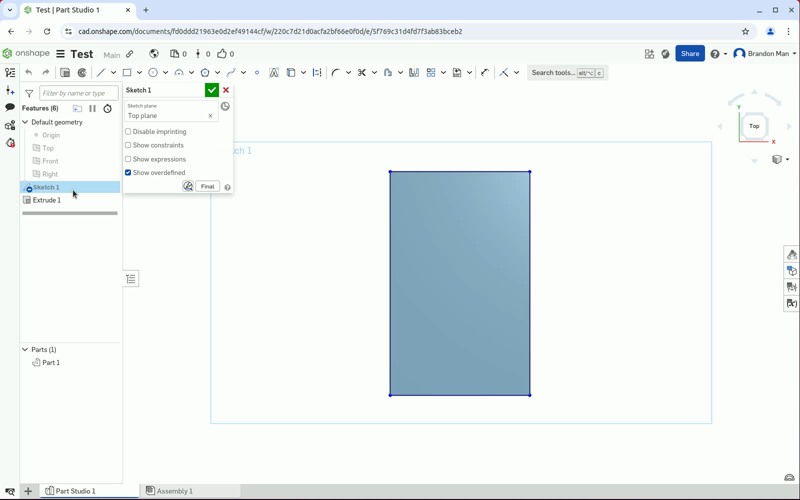
mouse_move(229, 92)
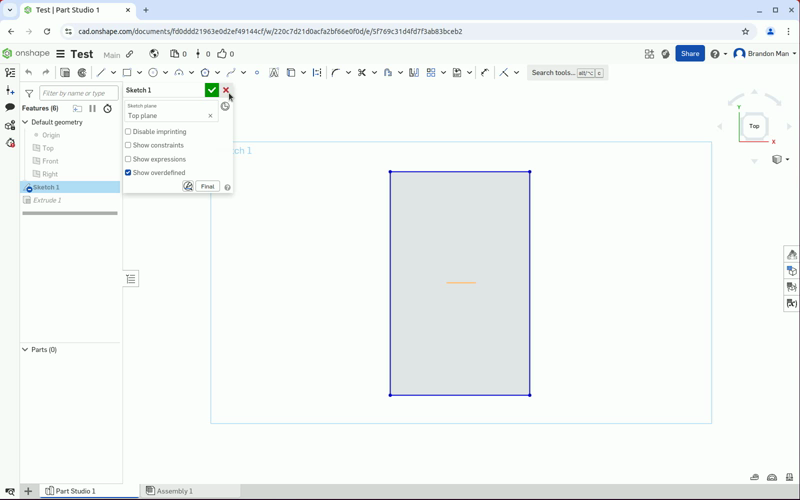
click(229, 92)
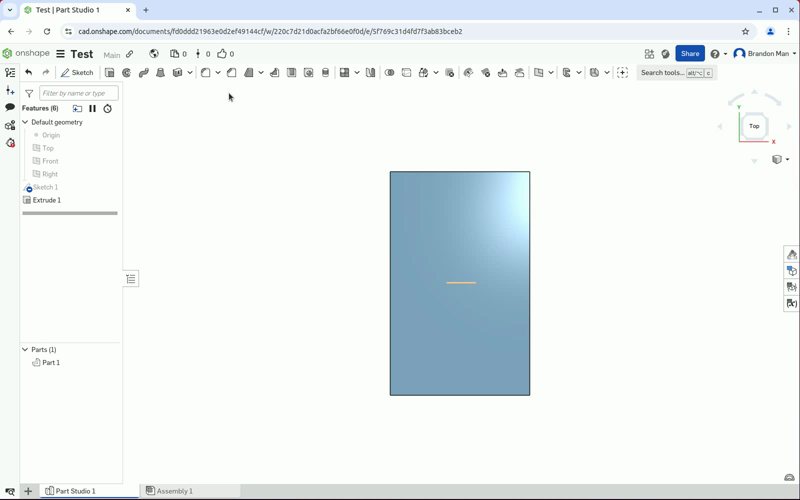
mouse_move(541, 75)
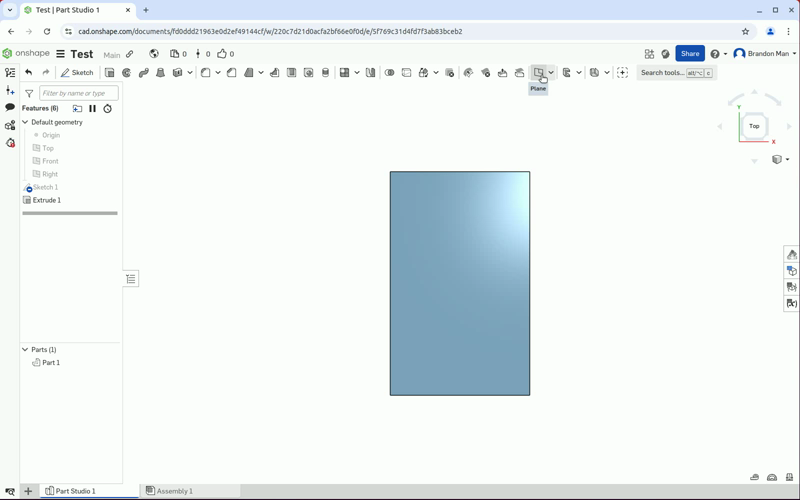
click(541, 75)
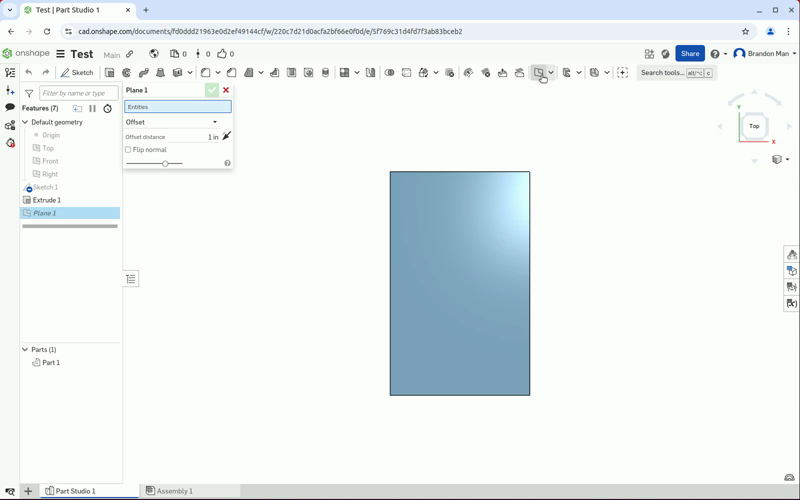
mouse_move(73, 150)
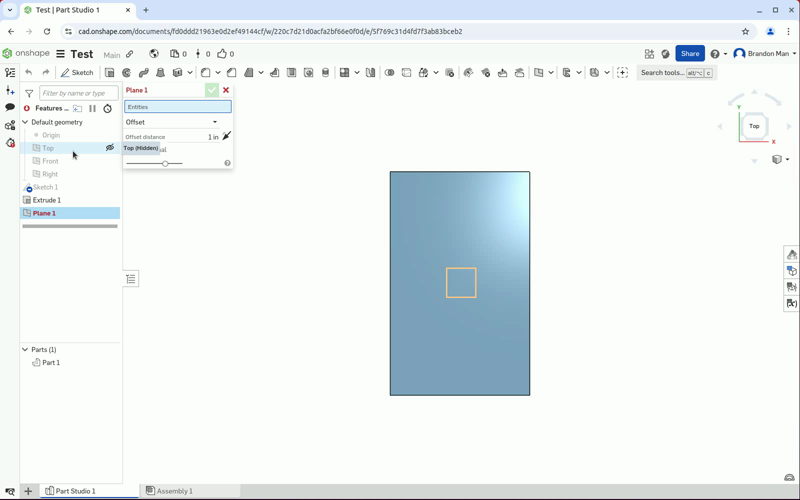
click(73, 150)
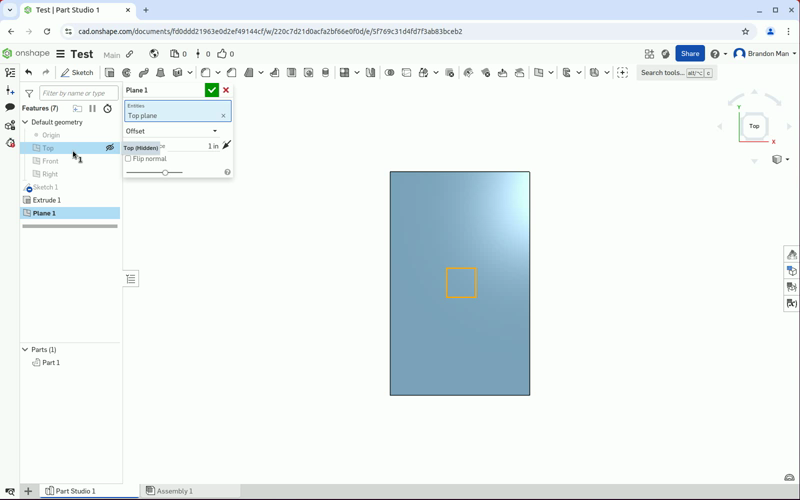
key(tab, 2)
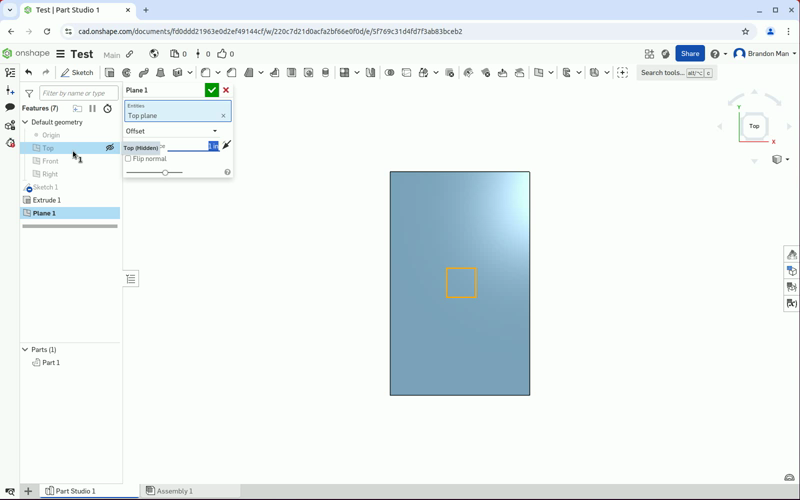
text(5.792)
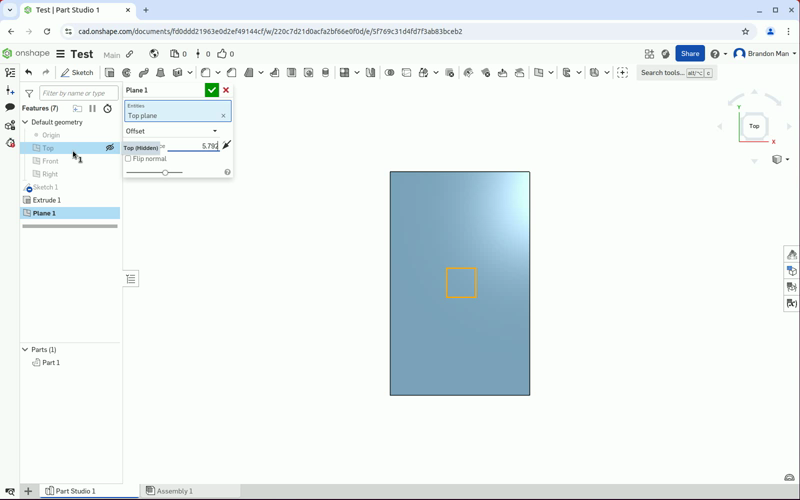
key(enter, 2)
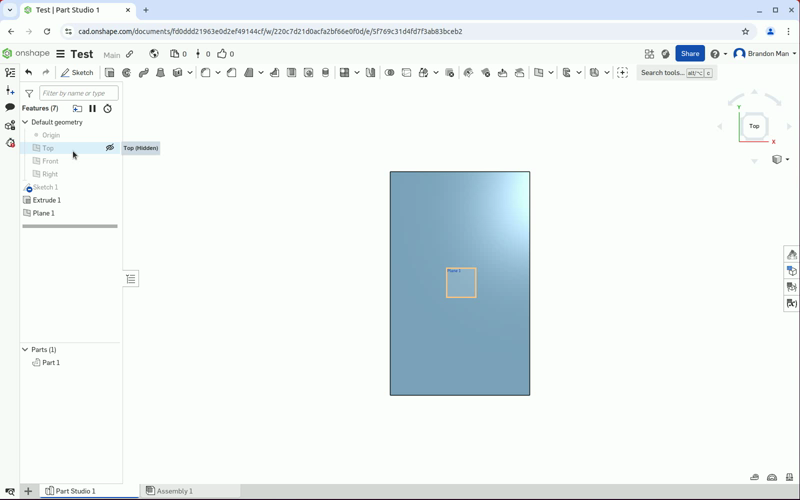
key(shift+s)
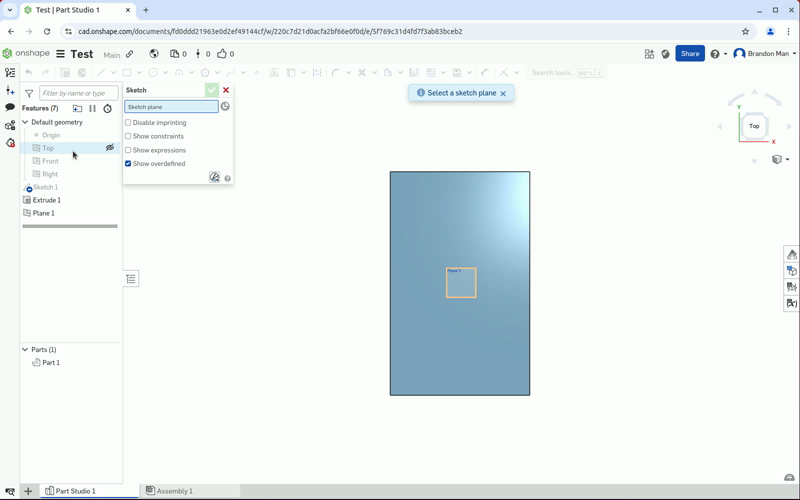
mouse_move(73, 215)
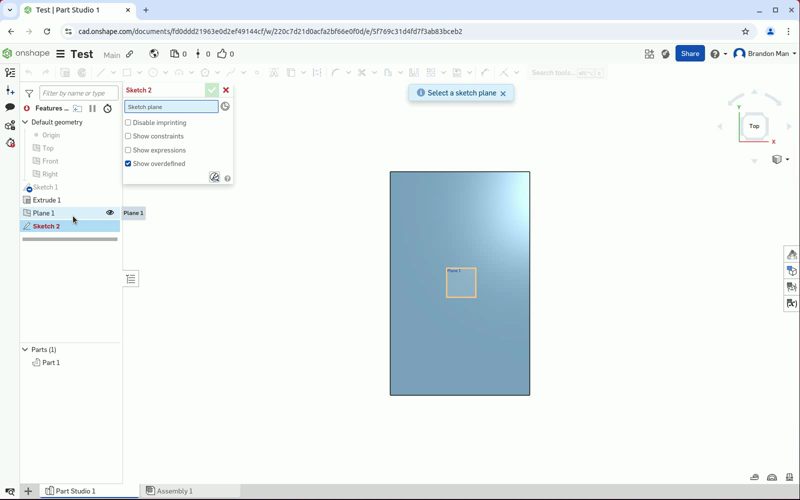
click(73, 215)
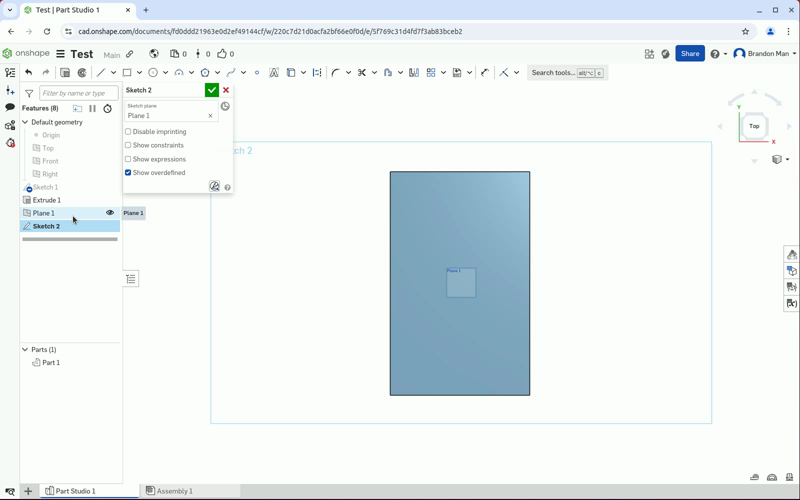
mouse_move(73, 352)
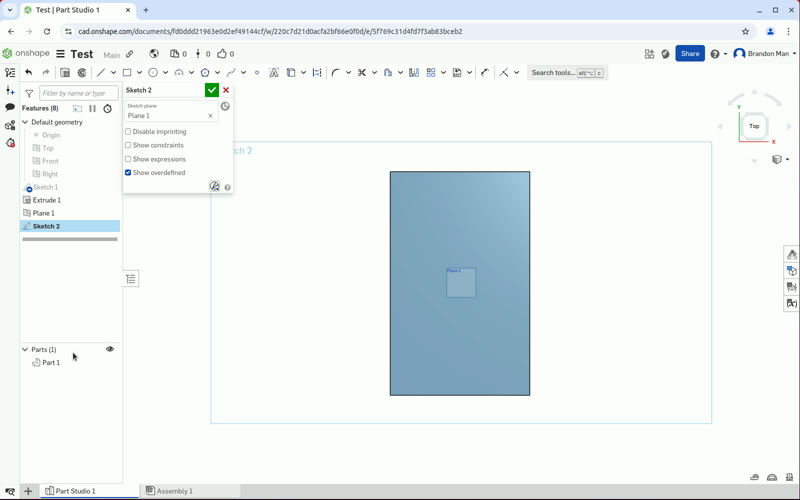
key(y)
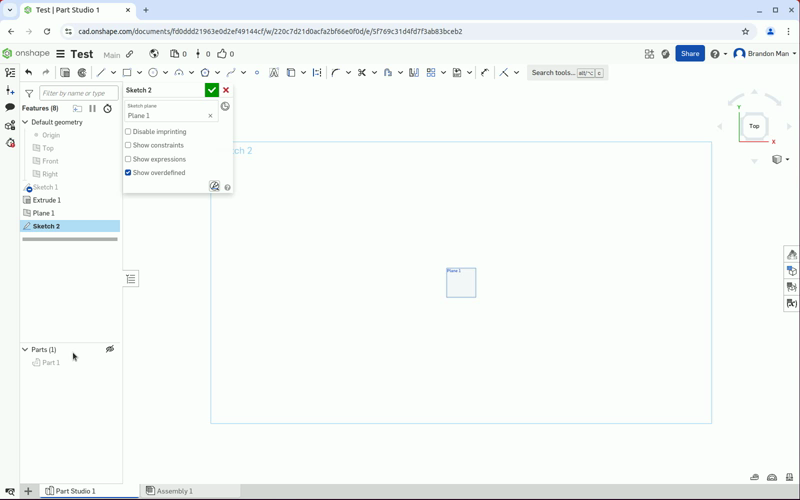
key(l)
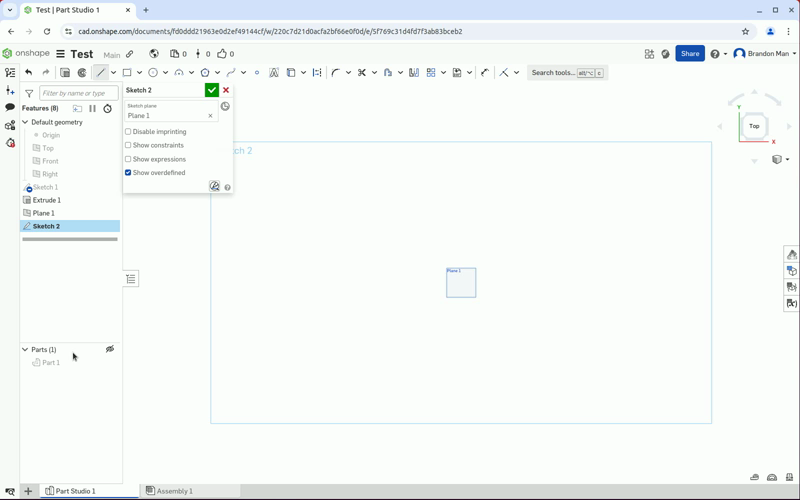
key_down(shift)
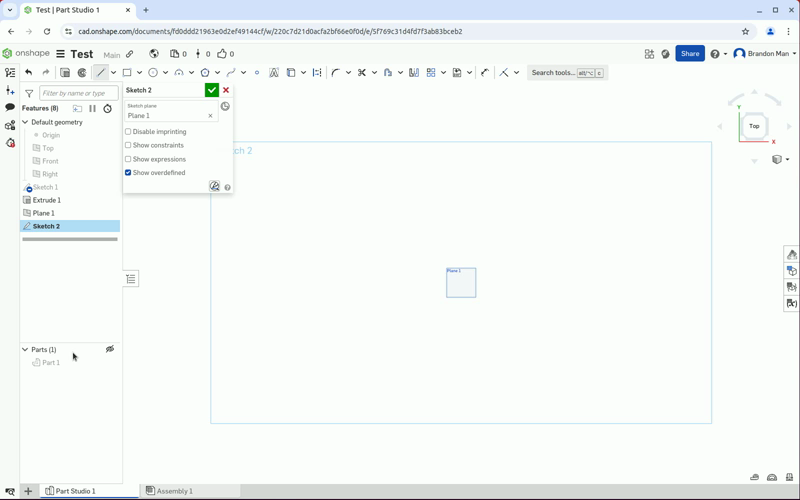
mouse_move(491, 268)
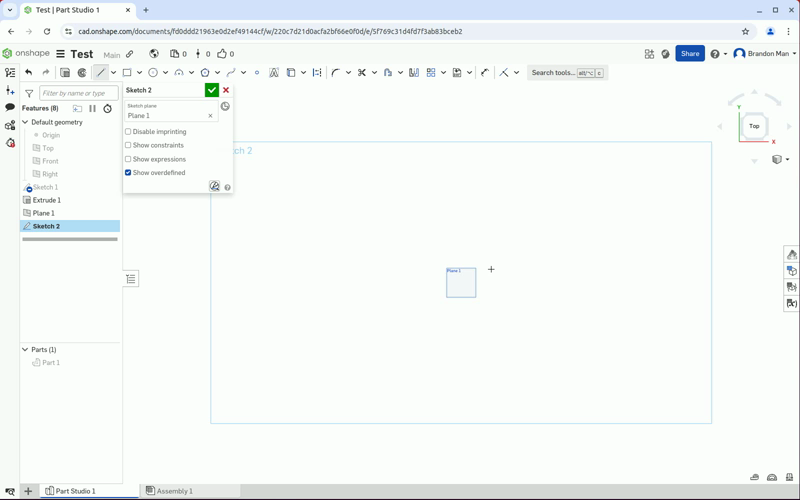
click(491, 268)
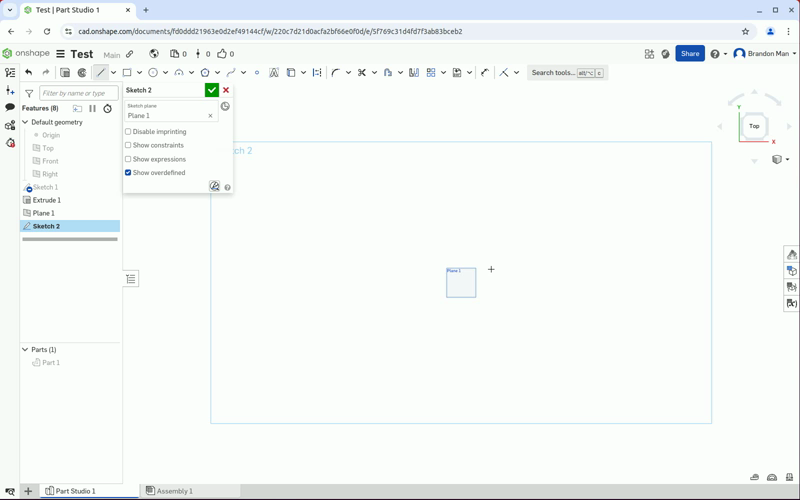
key_up(shift)
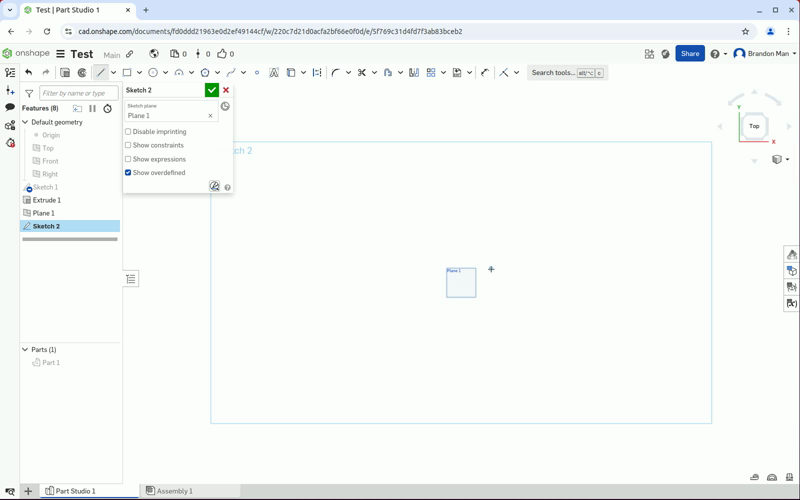
key_down(shift)
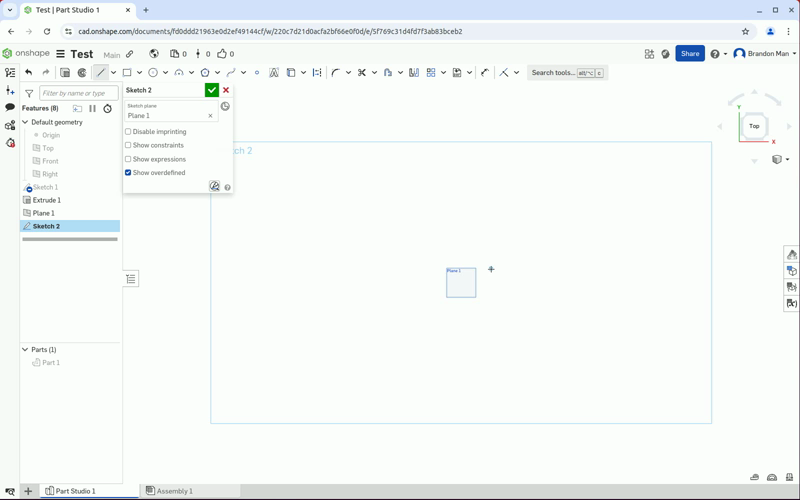
mouse_move(521, 268)
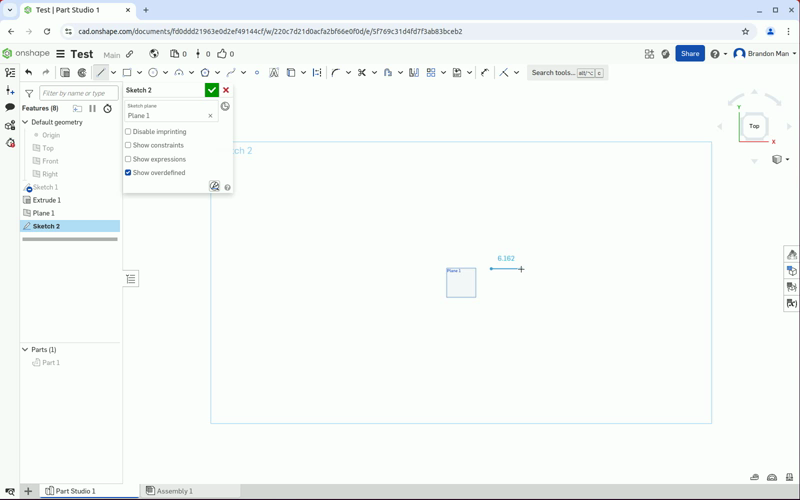
mouse_move(505, 281)
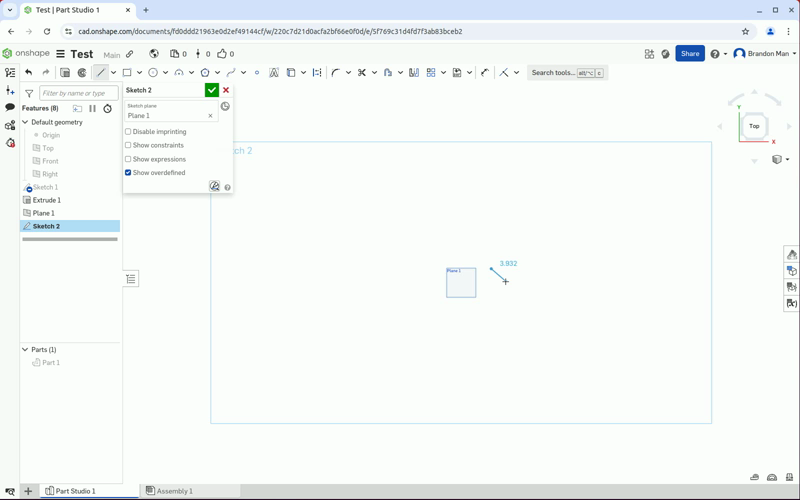
click(505, 281)
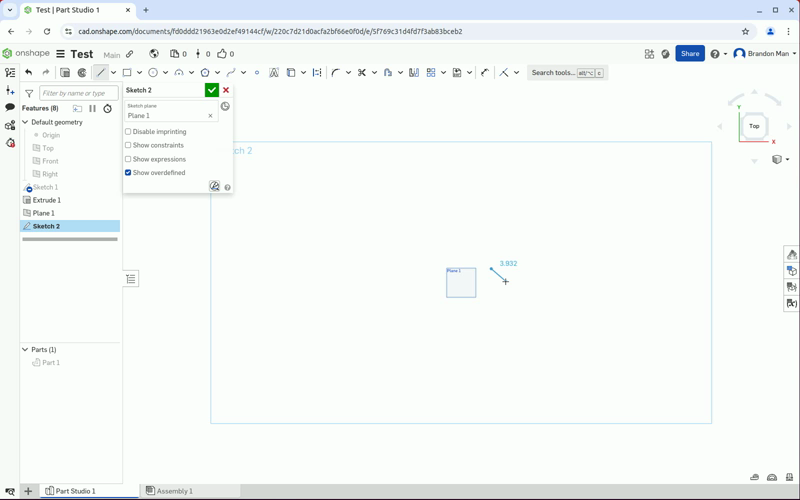
key_up(shift)
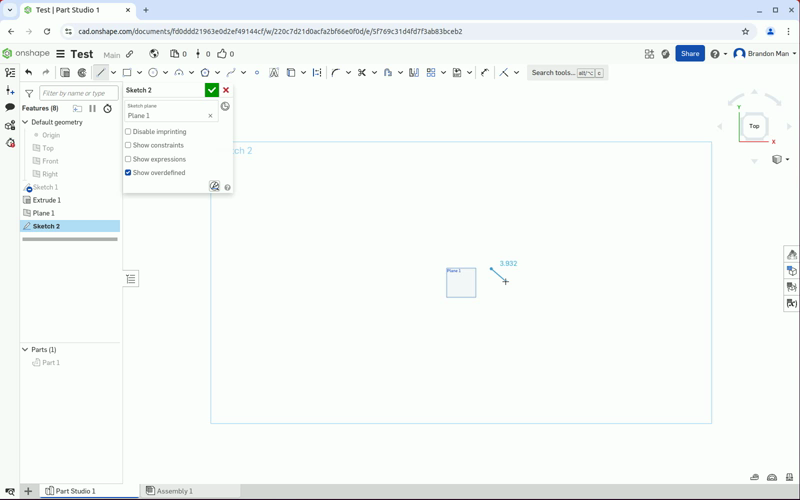
key_down(shift)
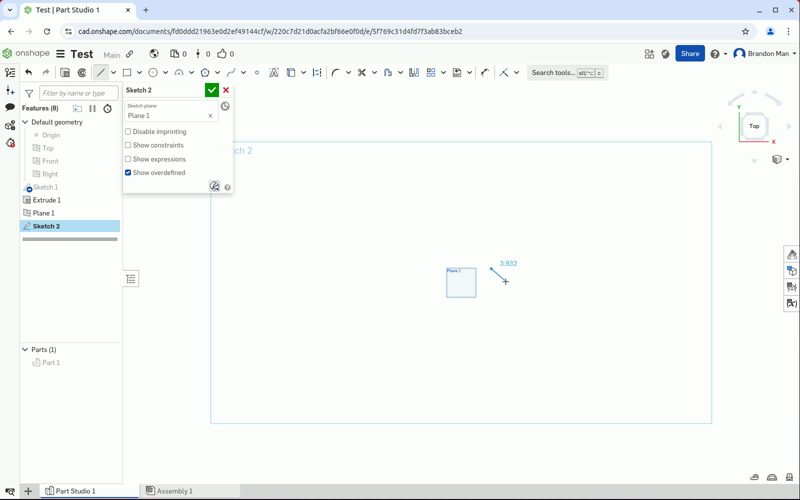
mouse_move(535, 281)
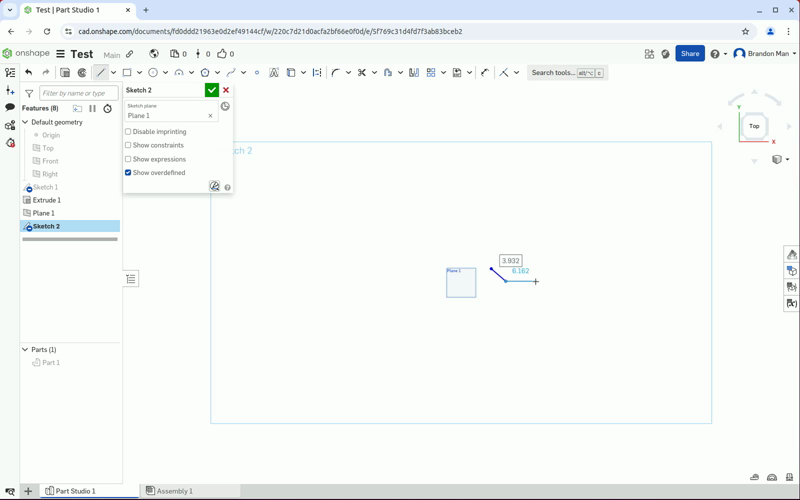
mouse_move(519, 267)
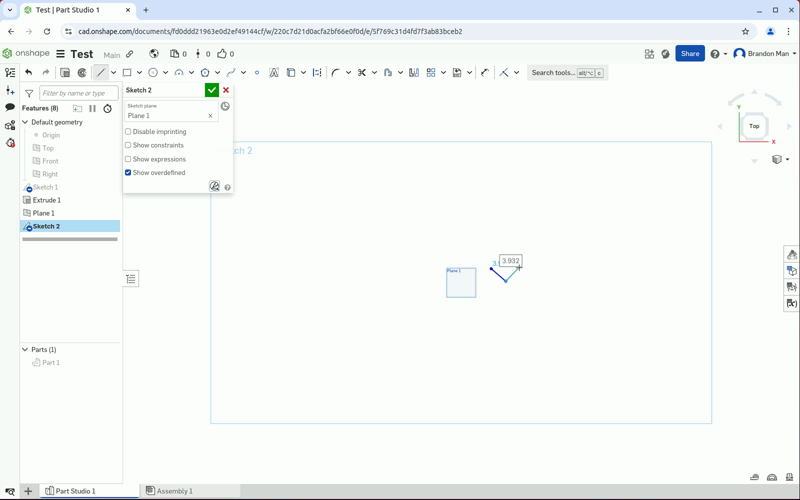
click(519, 267)
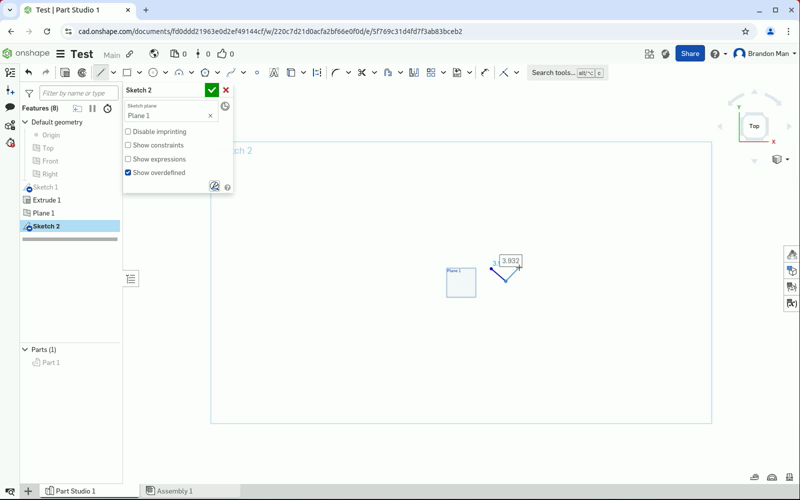
key_up(shift)
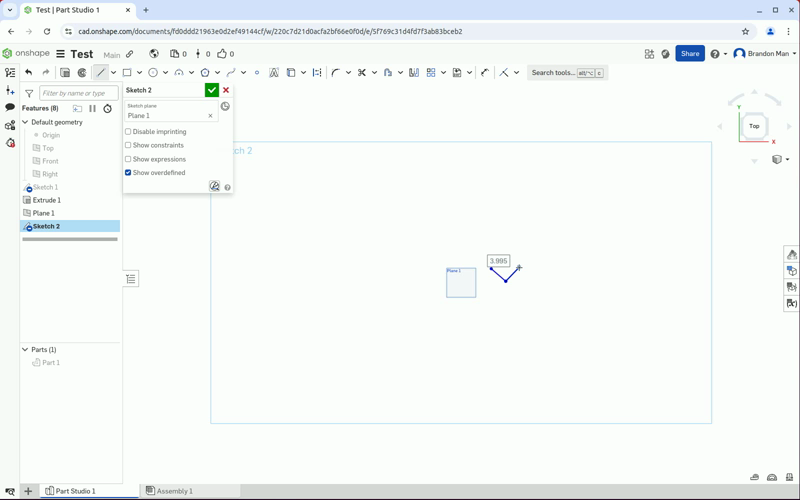
key_down(shift)
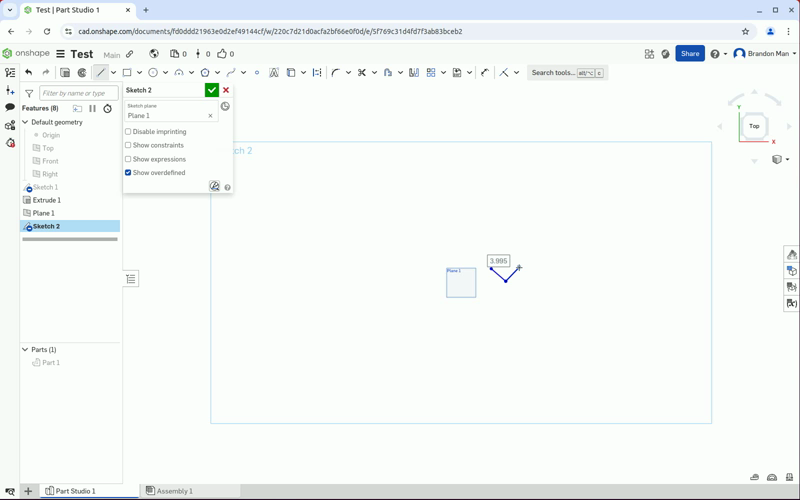
mouse_move(549, 267)
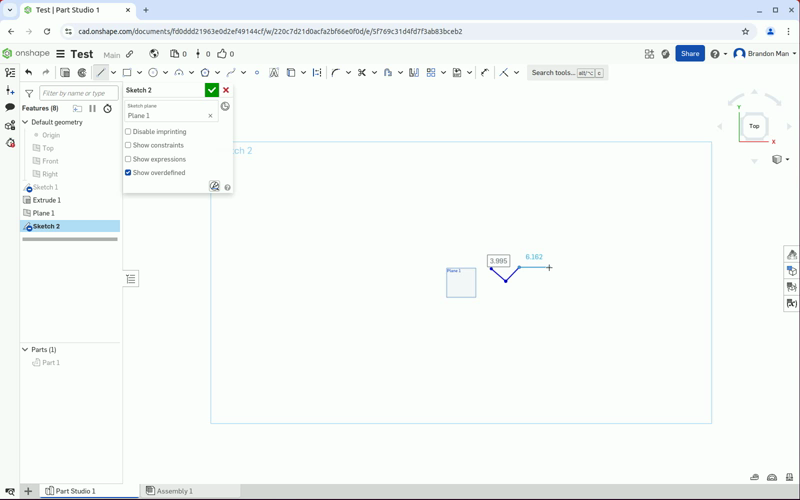
mouse_move(519, 214)
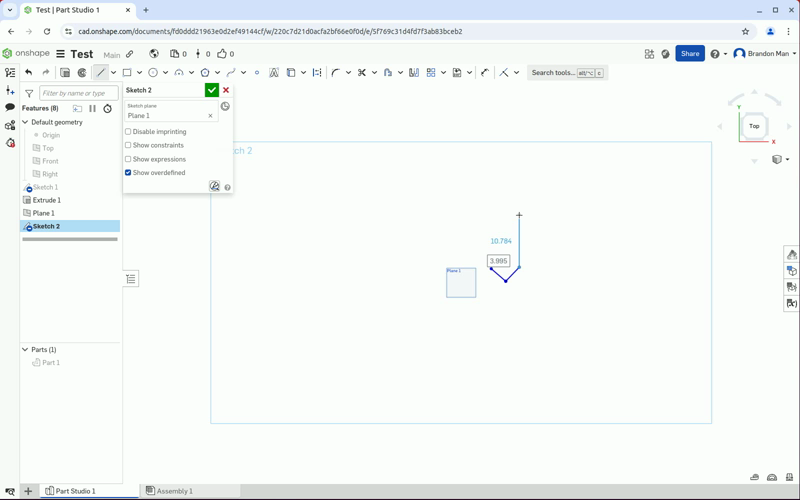
click(519, 214)
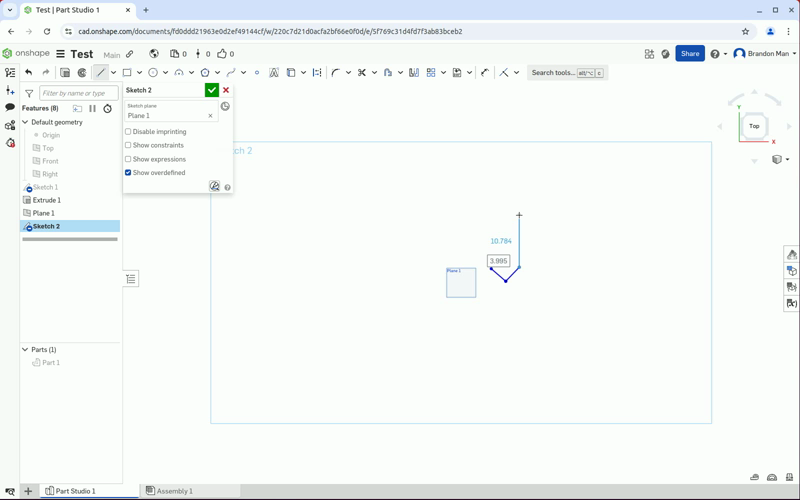
key_up(shift)
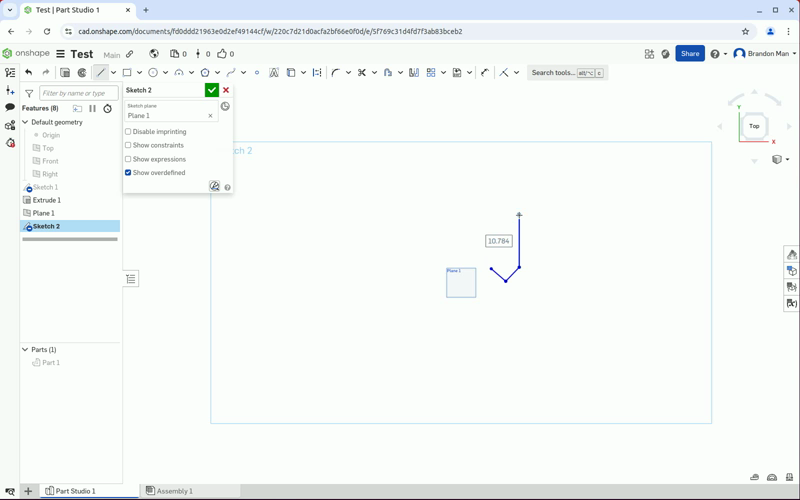
key_down(shift)
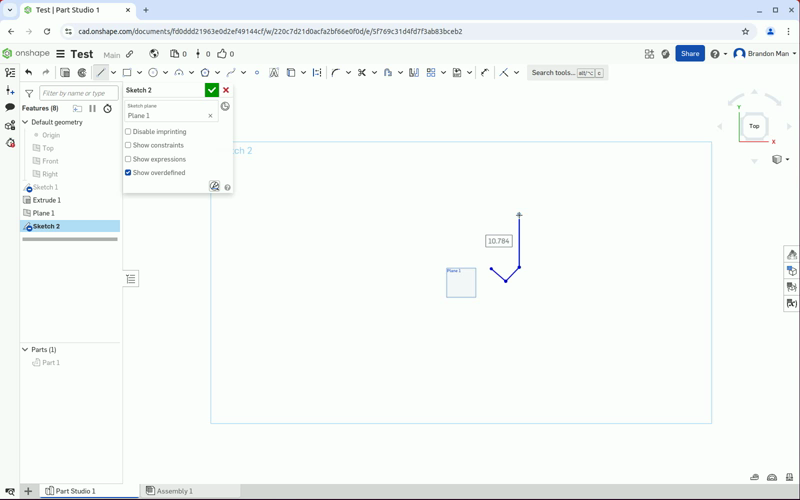
mouse_move(549, 214)
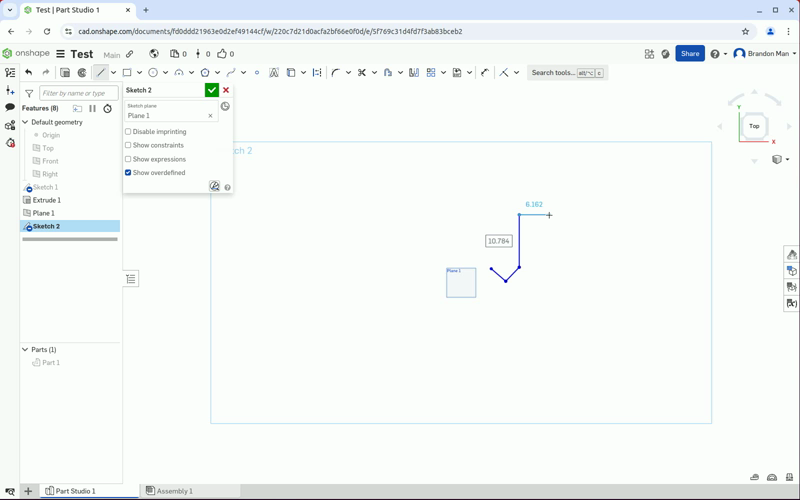
mouse_move(505, 200)
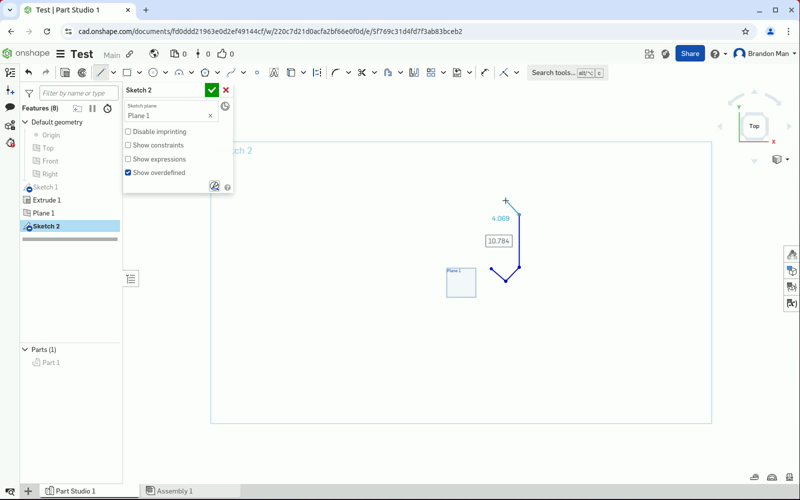
click(505, 200)
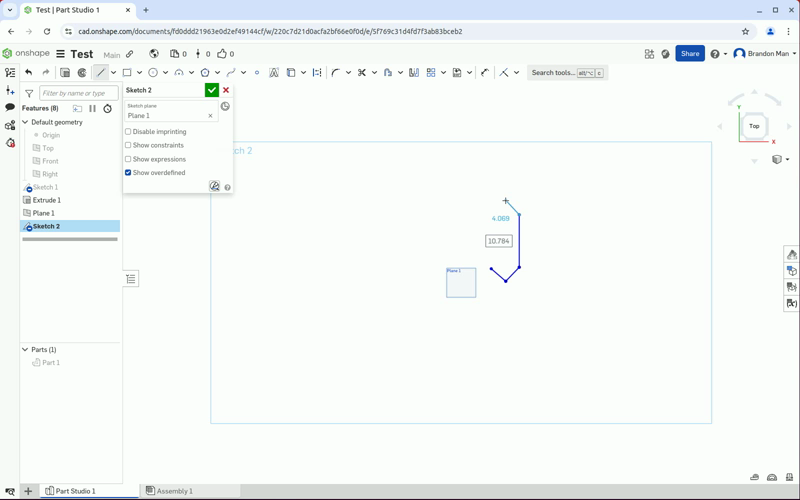
key_up(shift)
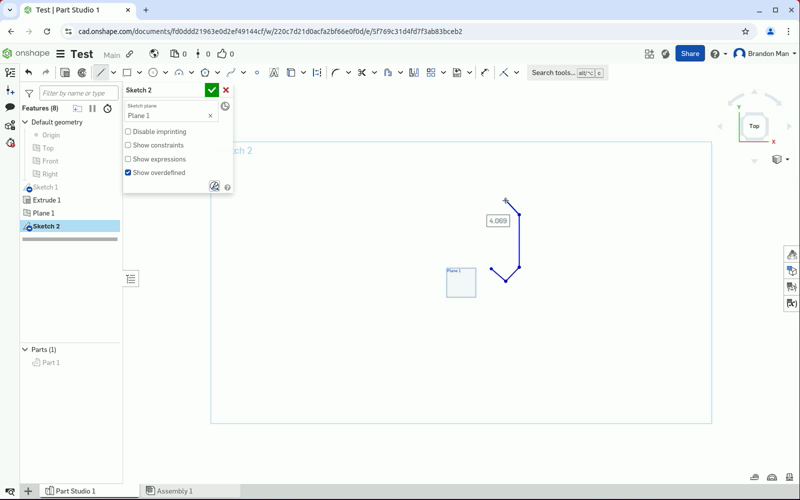
key_down(shift)
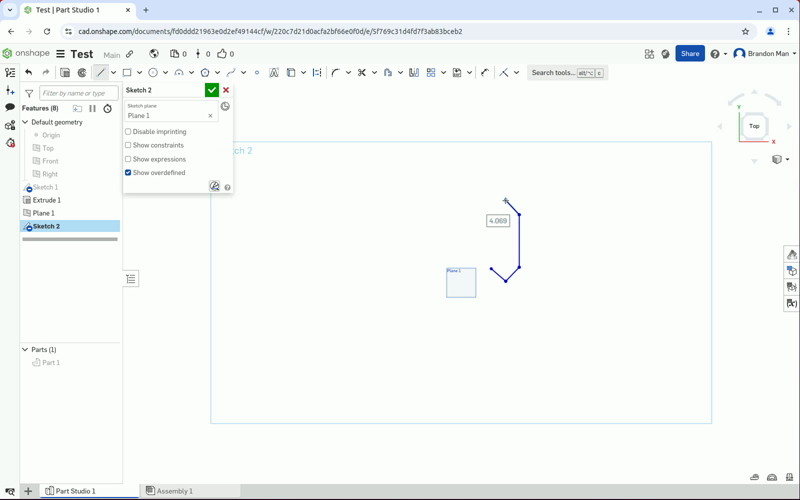
mouse_move(535, 200)
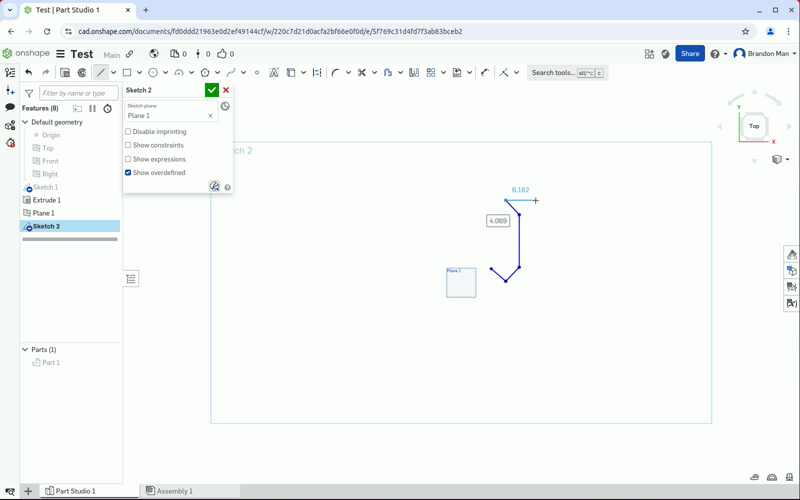
mouse_move(491, 214)
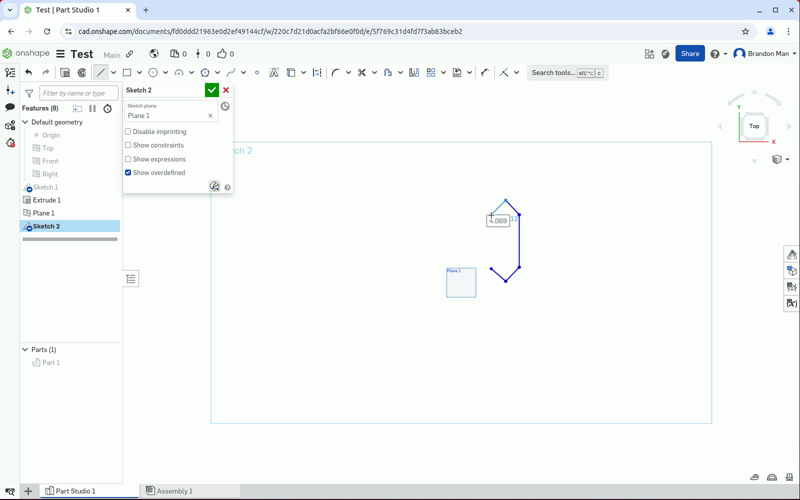
click(491, 214)
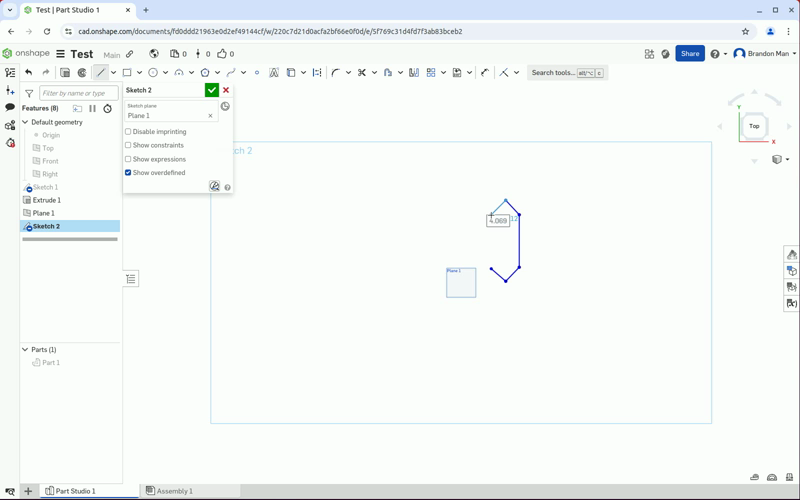
key_up(shift)
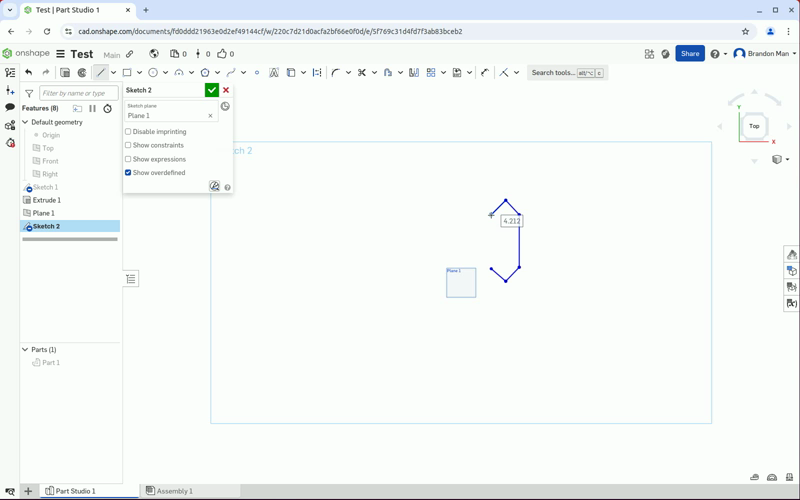
mouse_move(521, 214)
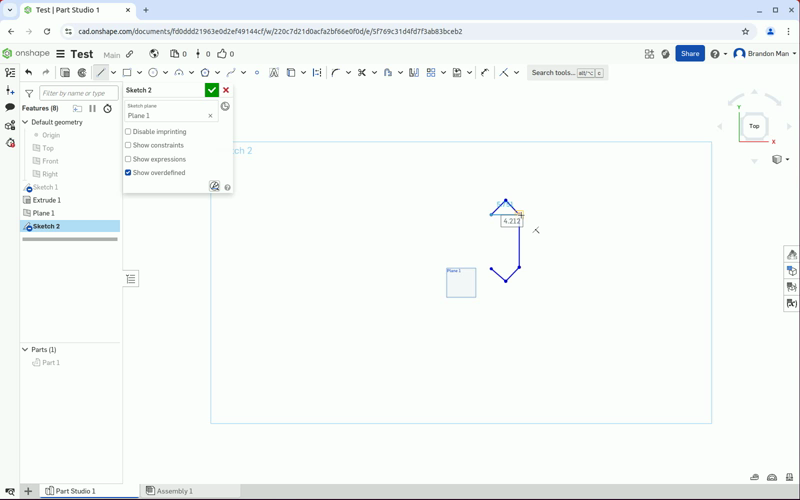
key_down(shift)
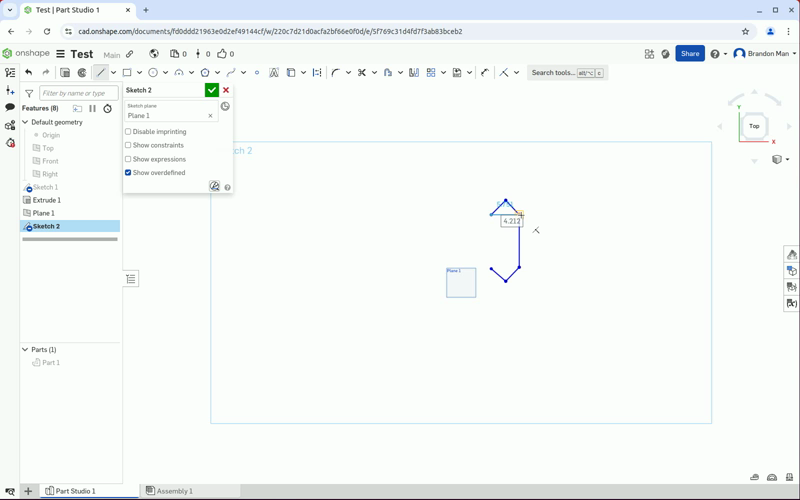
mouse_move(491, 268)
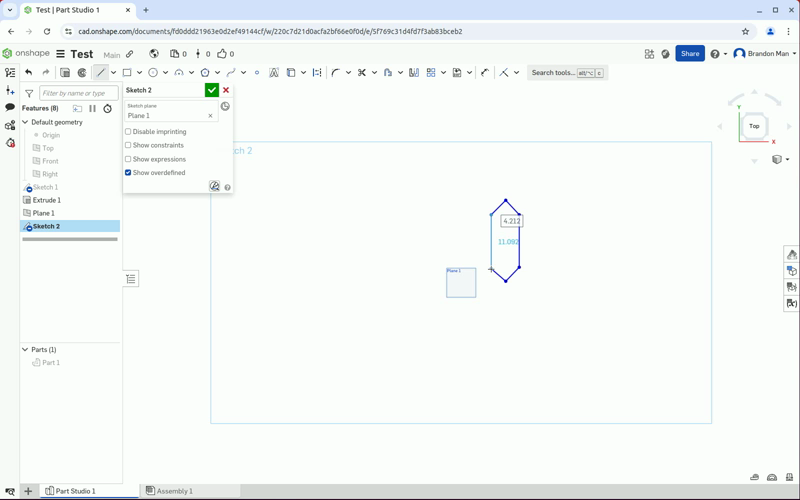
key_up(shift)
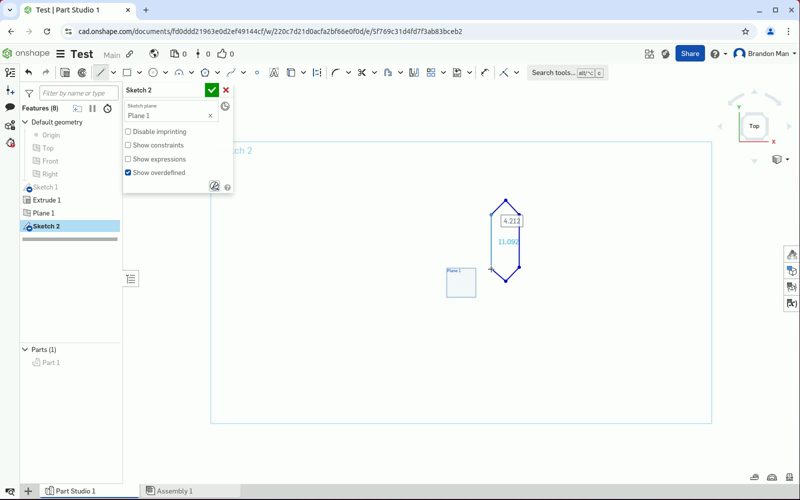
click(491, 268)
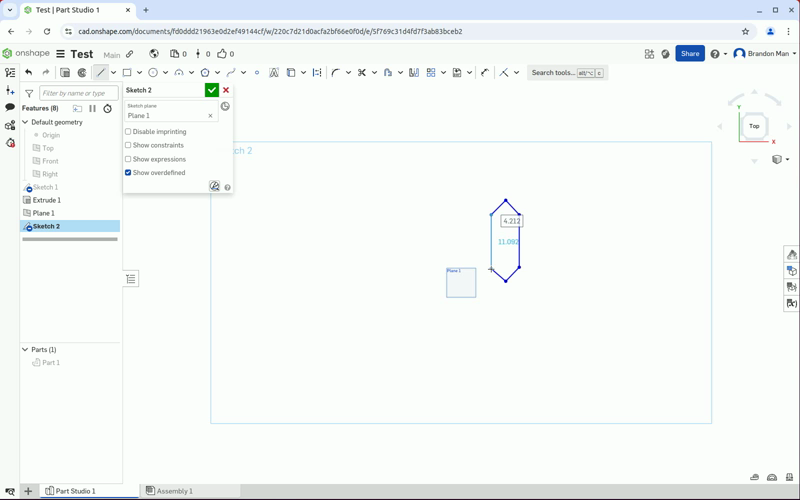
key(esc)
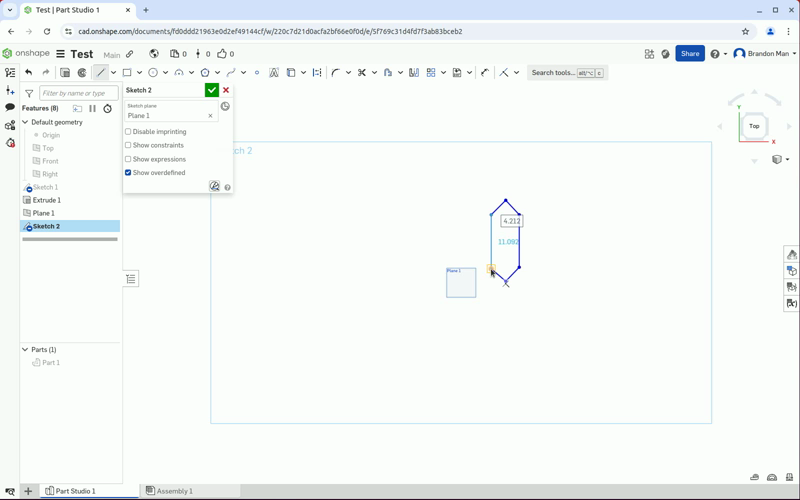
mouse_move(496, 224)
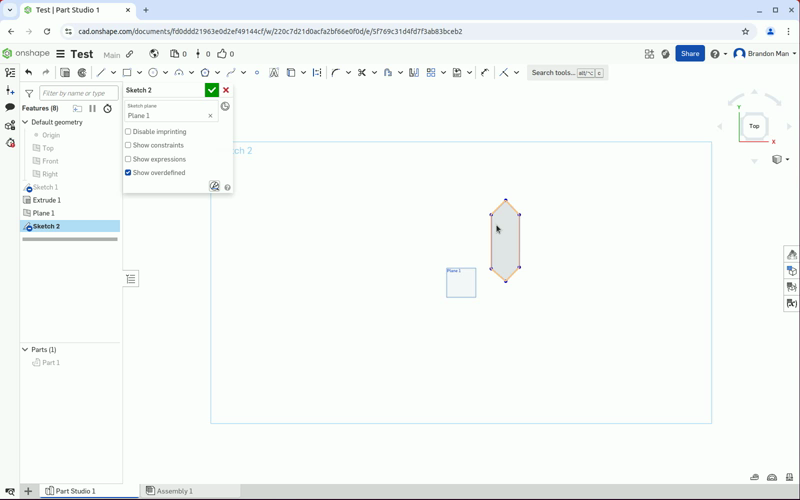
click(496, 224)
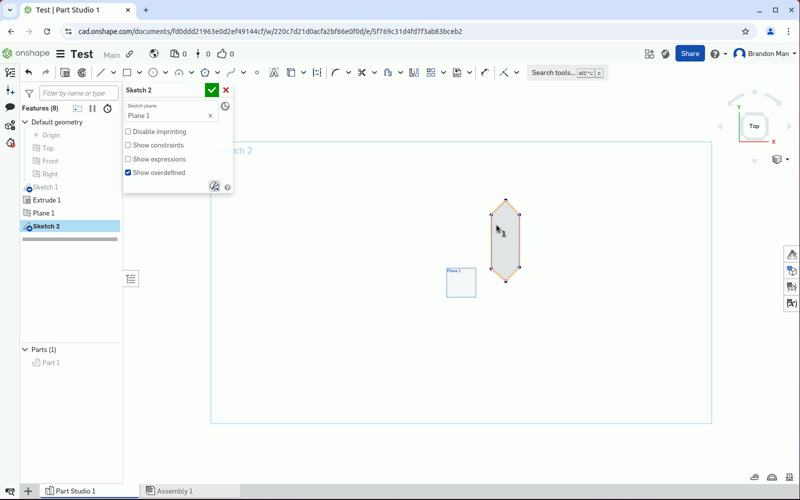
mouse_move(73, 352)
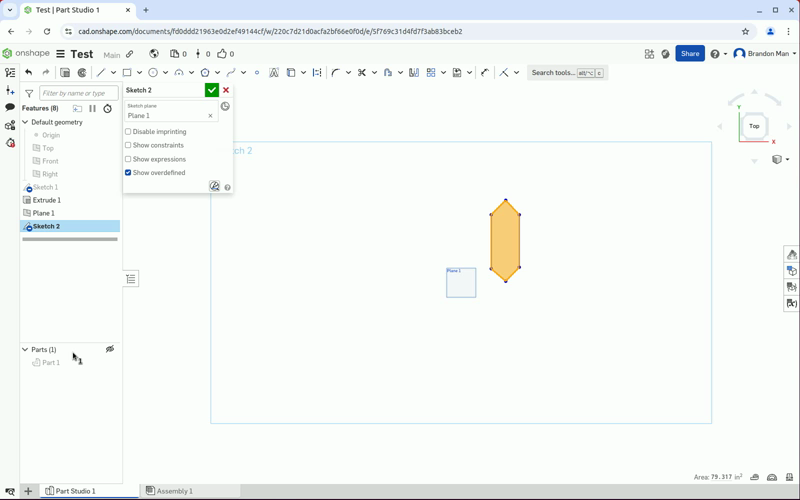
key(shift+y)
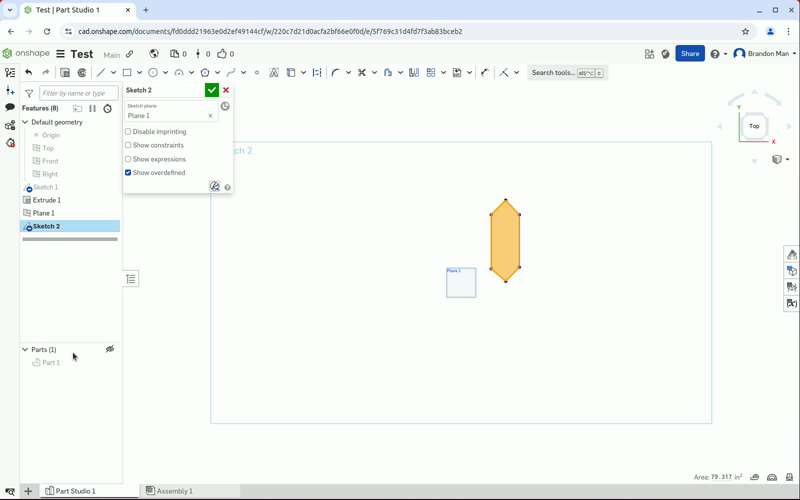
key(shift+e)
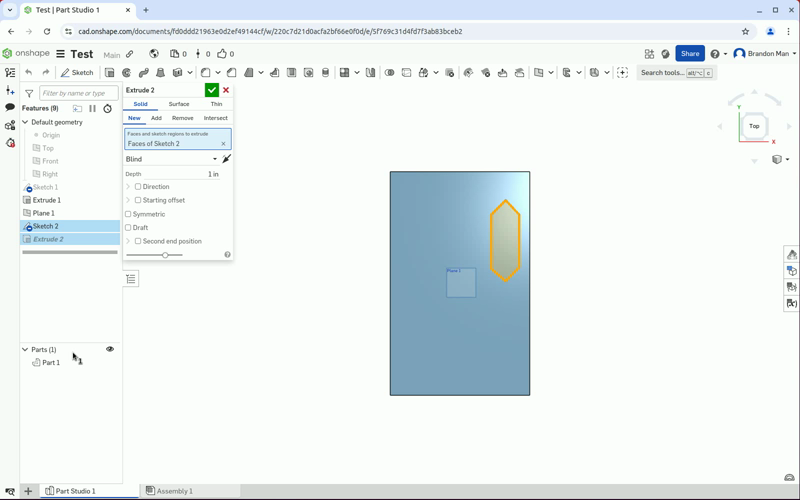
mouse_move(143, 106)
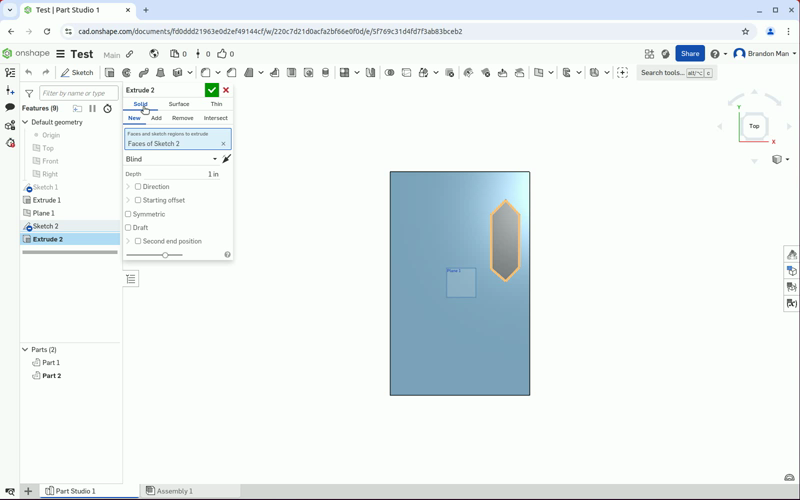
click(143, 106)
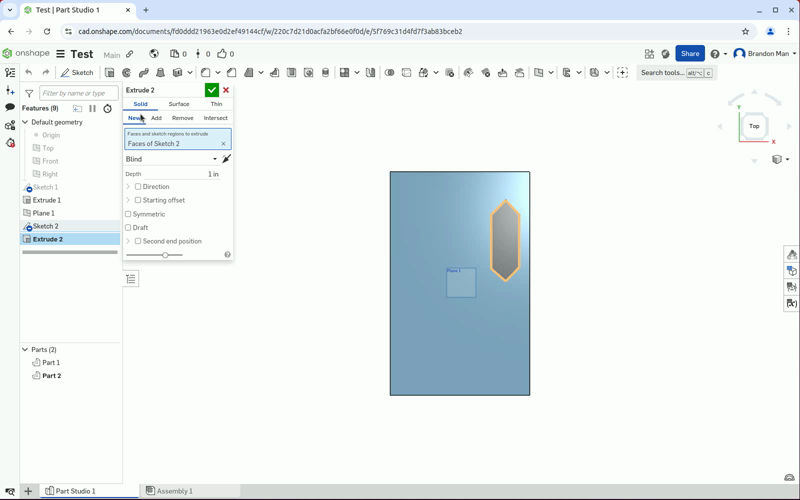
mouse_move(137, 120)
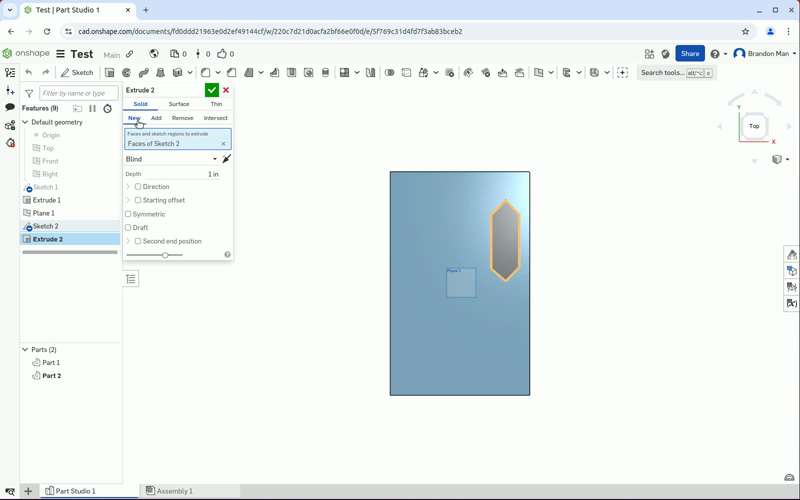
click(137, 120)
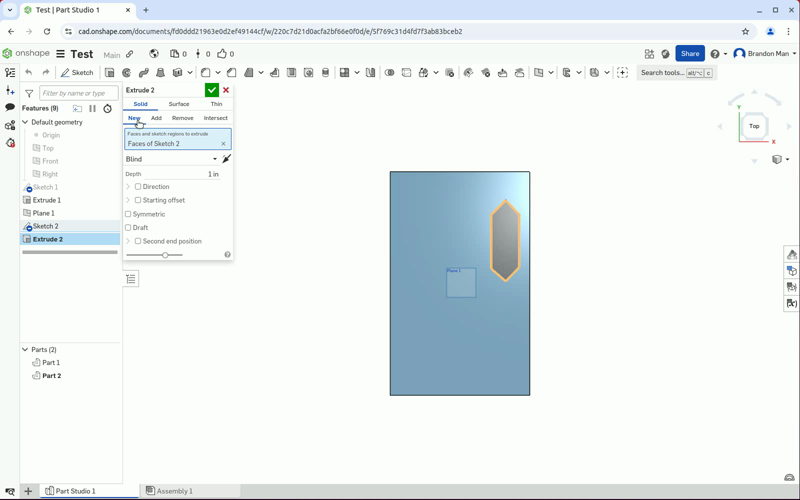
key(tab, 4)
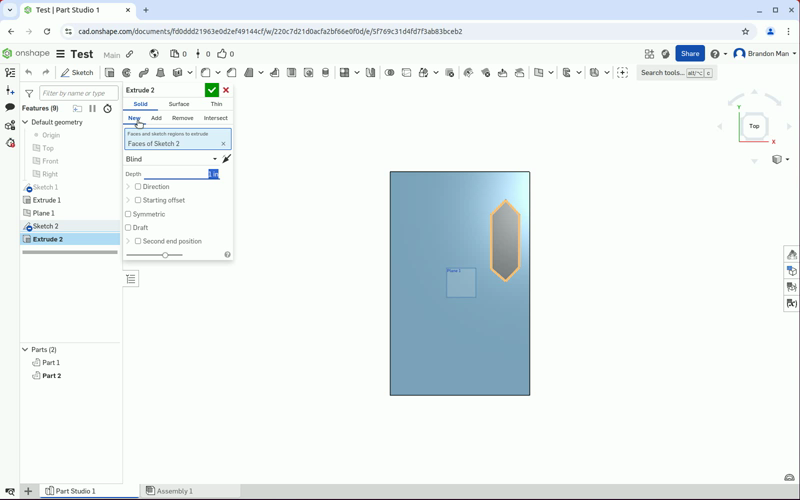
text(5.777)
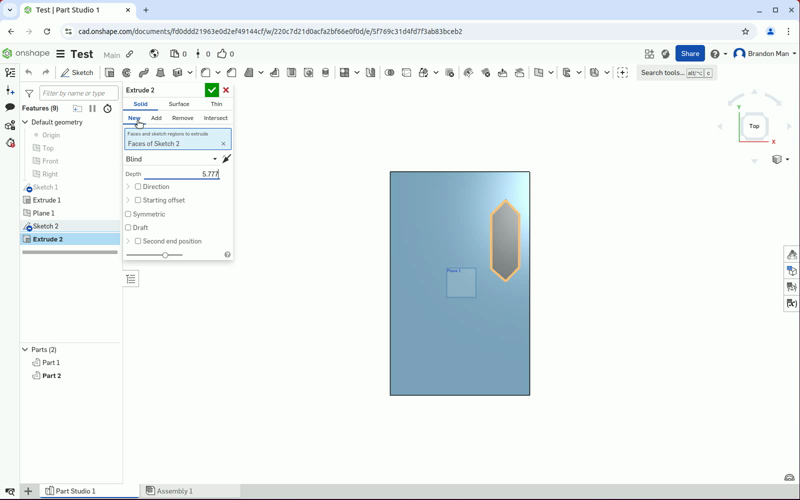
key(enter)
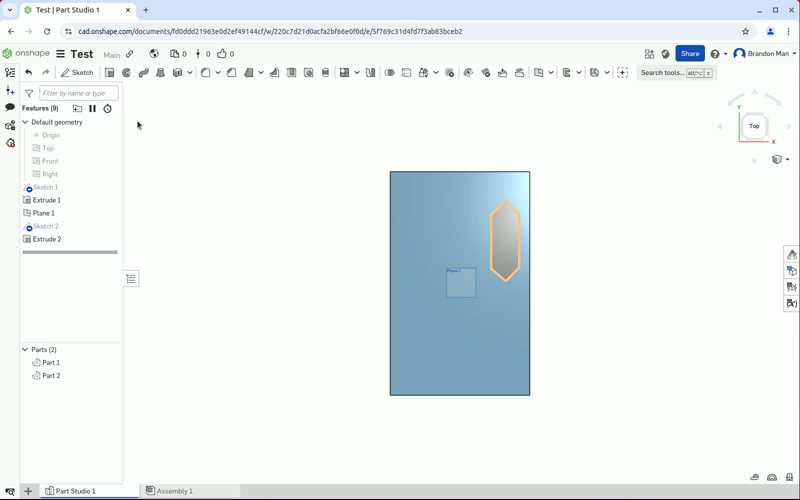
key(shift+h)
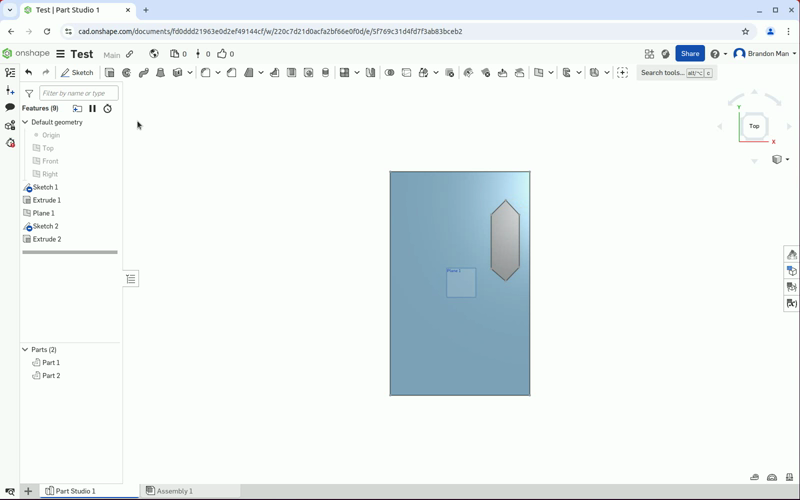
key(shift+h)
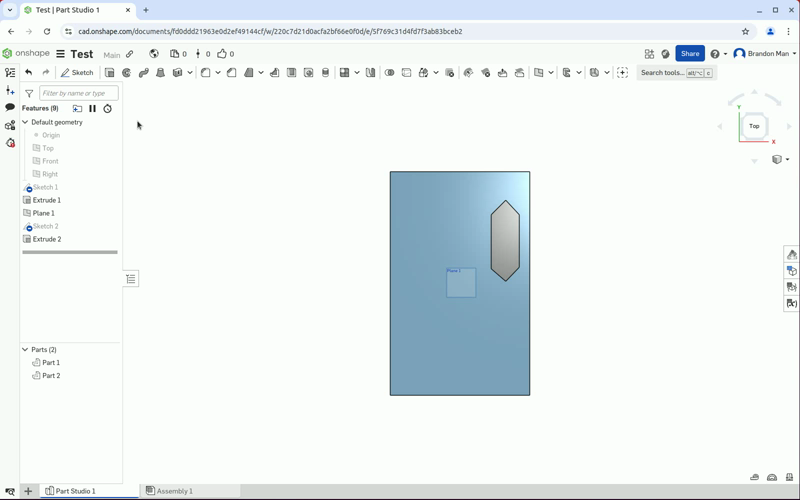
mouse_move(73, 189)
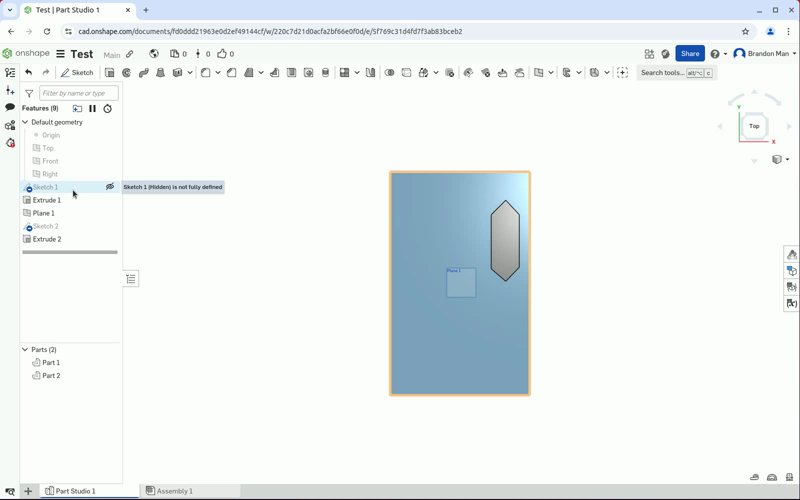
click(73, 189)
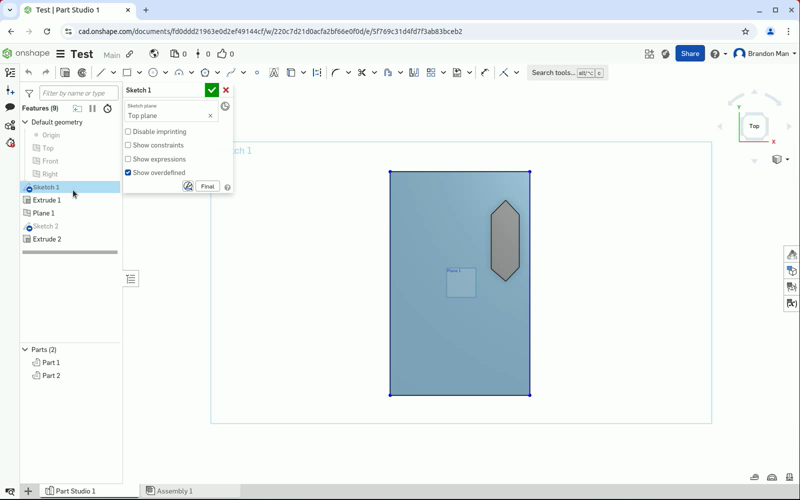
mouse_move(229, 92)
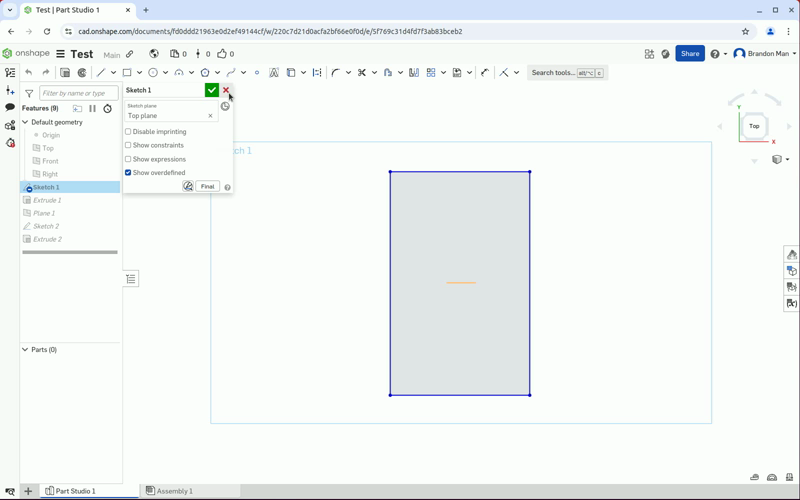
click(229, 92)
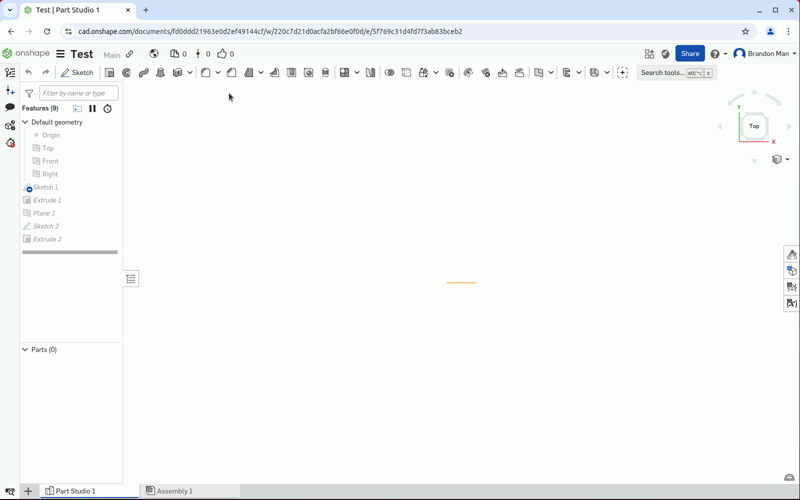
key(shift+s)
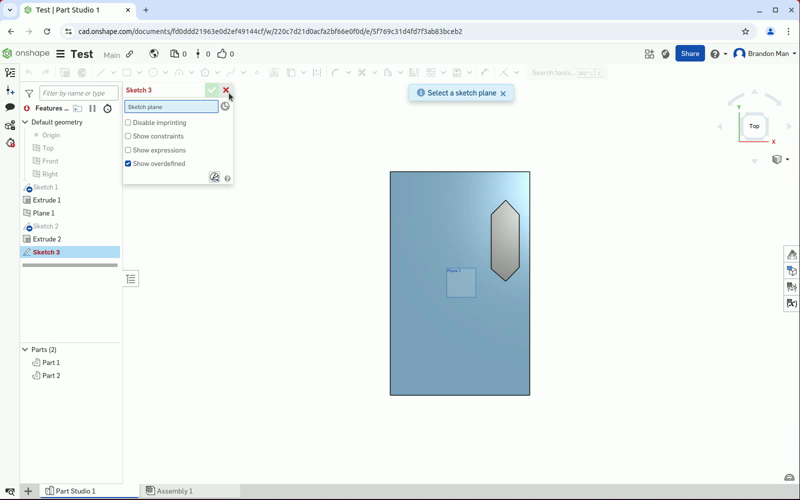
mouse_move(73, 215)
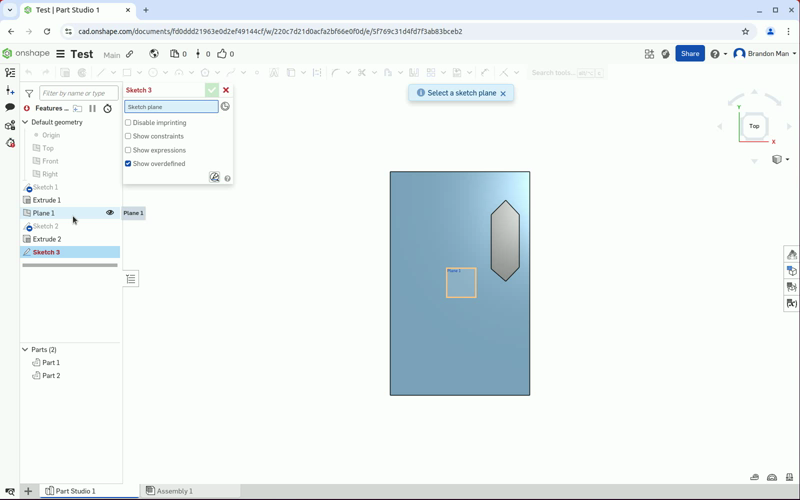
click(73, 215)
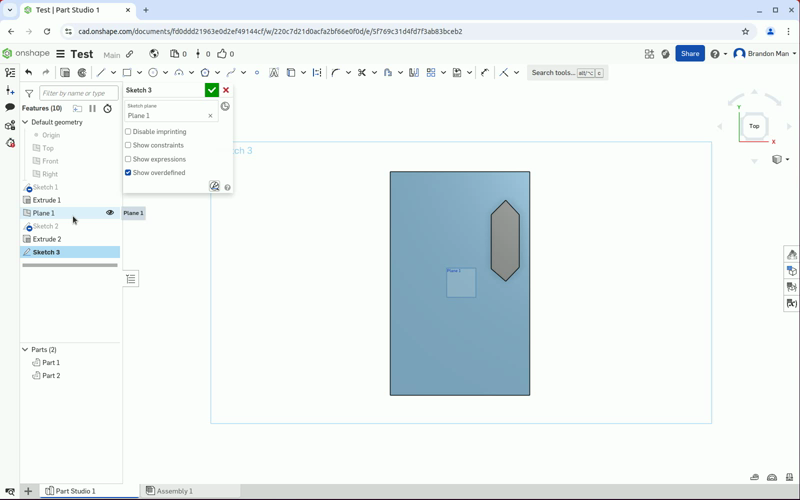
mouse_move(73, 352)
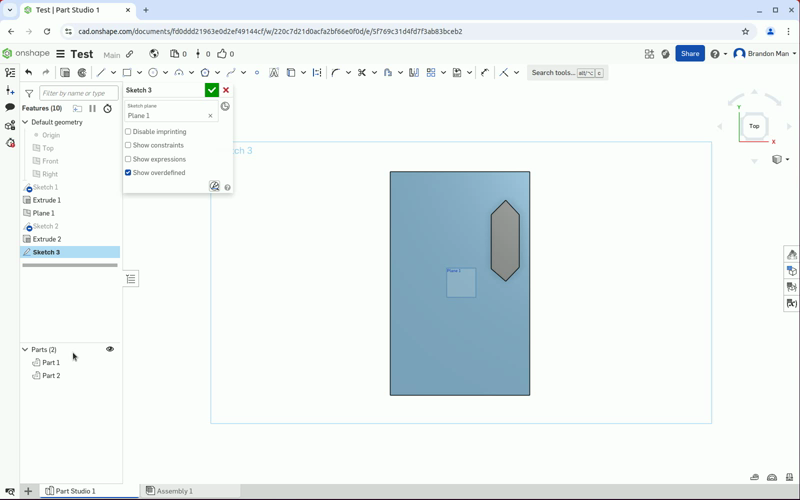
key(y)
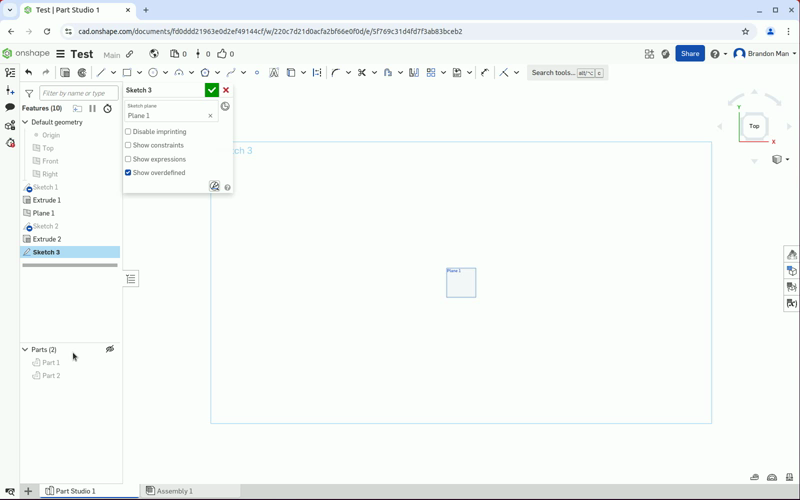
key(l)
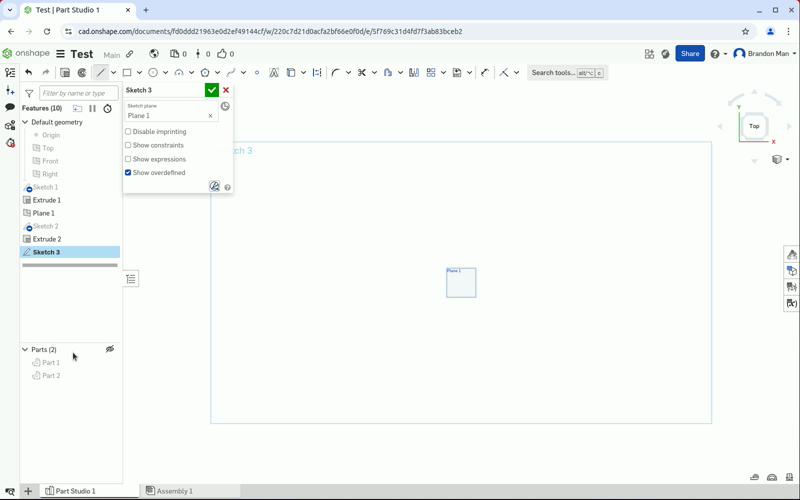
key_down(shift)
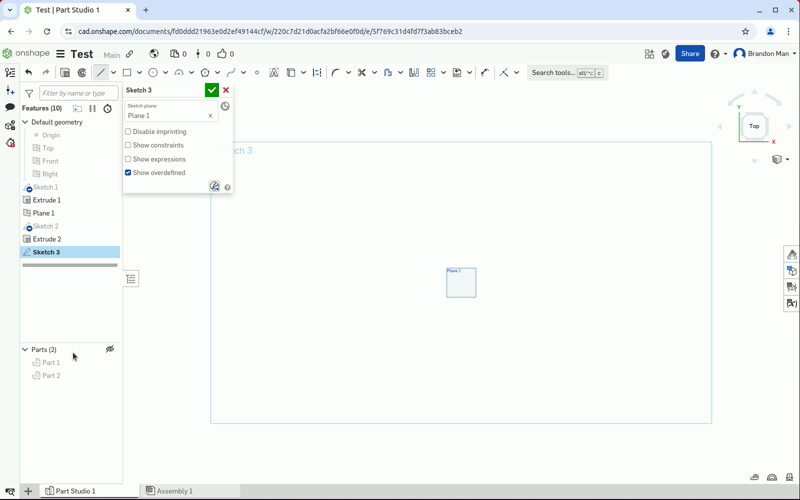
mouse_move(491, 351)
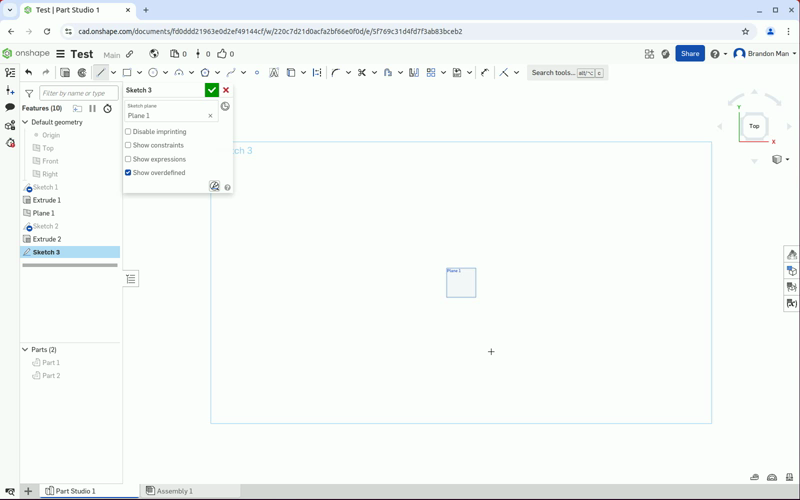
click(491, 351)
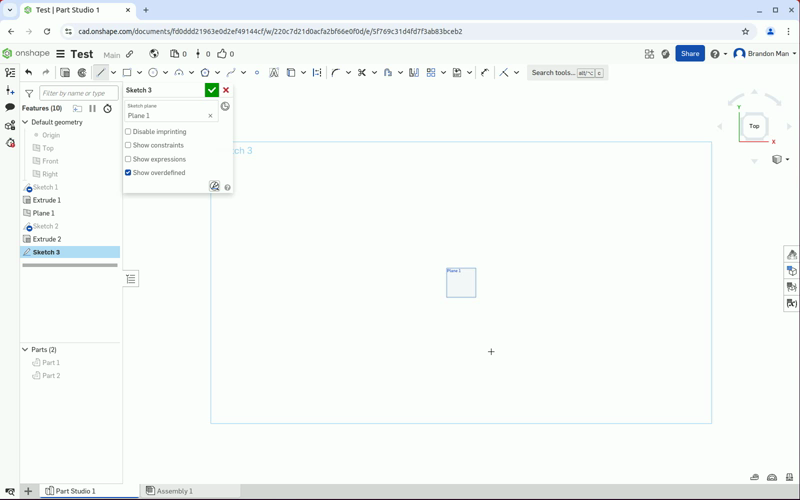
key_up(shift)
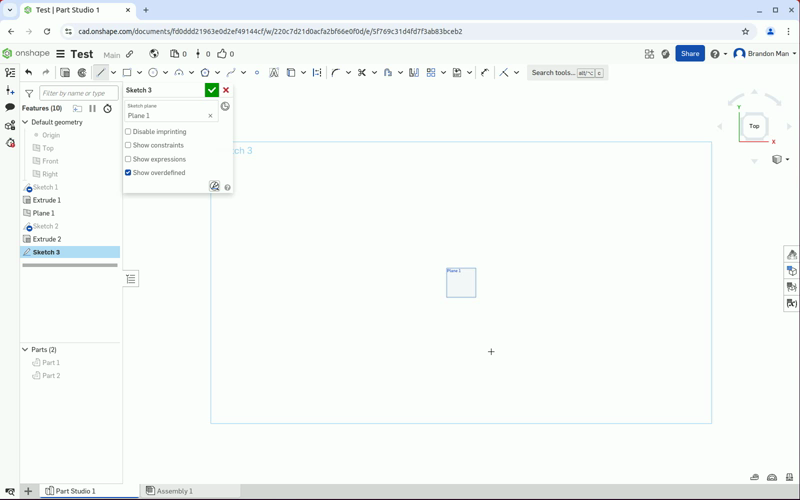
key_down(shift)
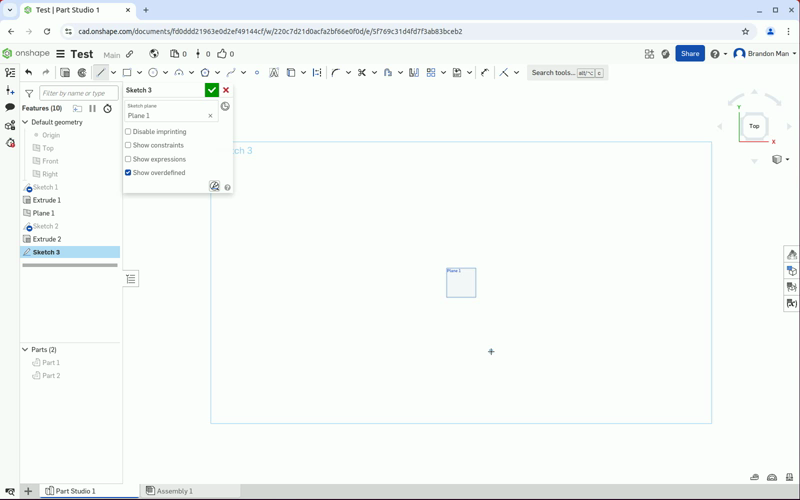
mouse_move(521, 351)
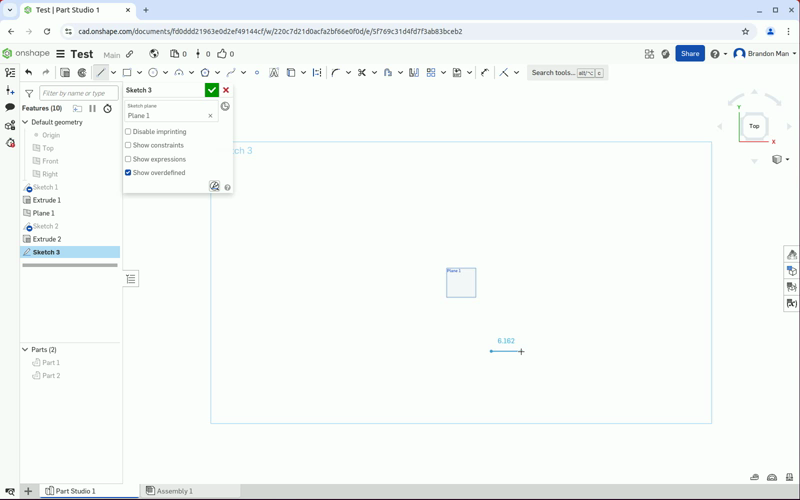
mouse_move(505, 365)
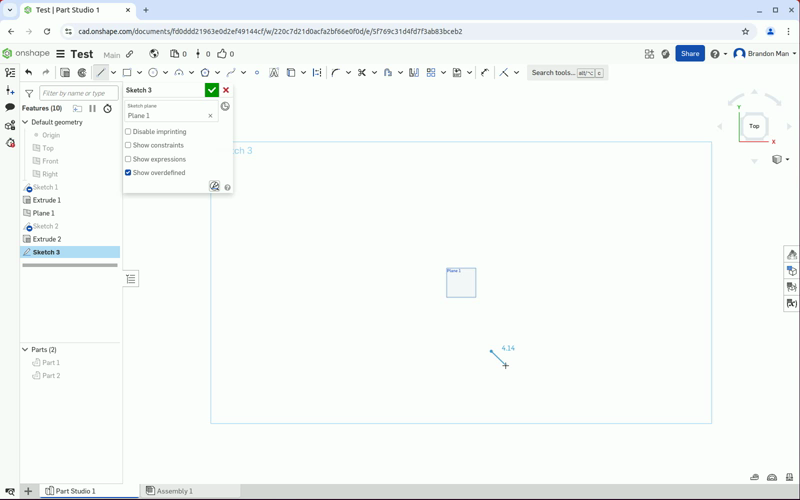
click(505, 365)
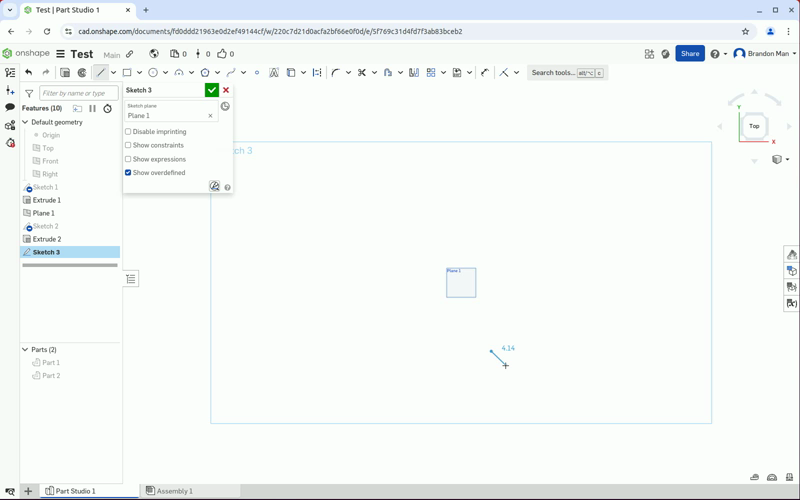
key_up(shift)
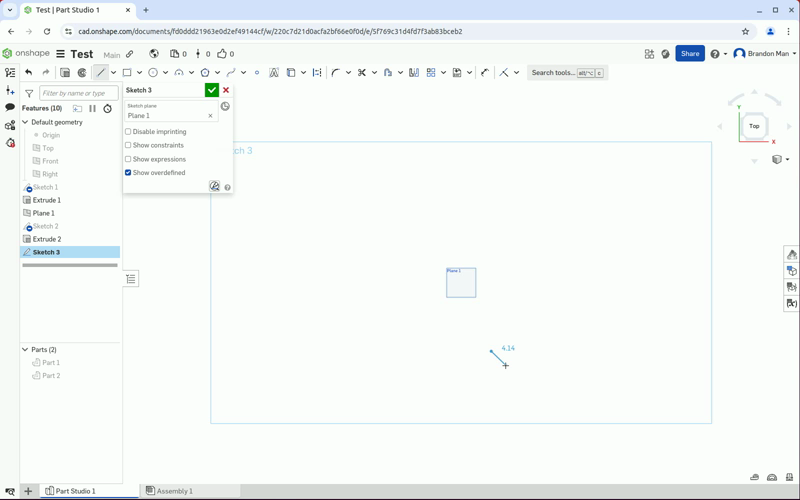
key_down(shift)
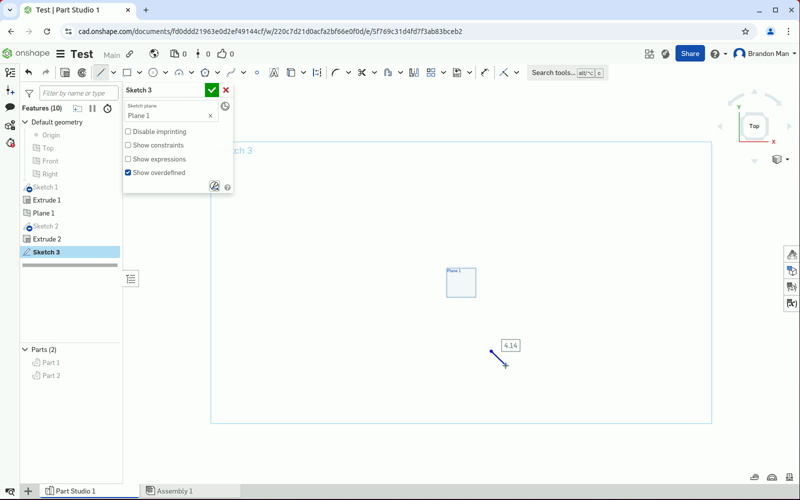
mouse_move(535, 365)
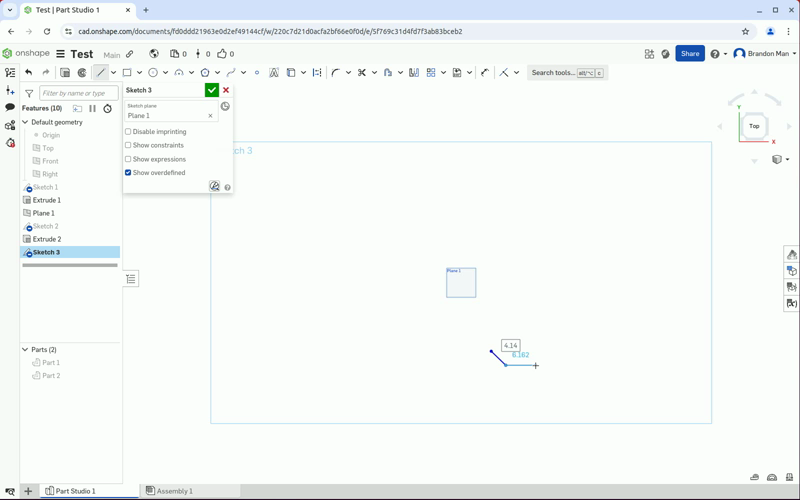
mouse_move(519, 351)
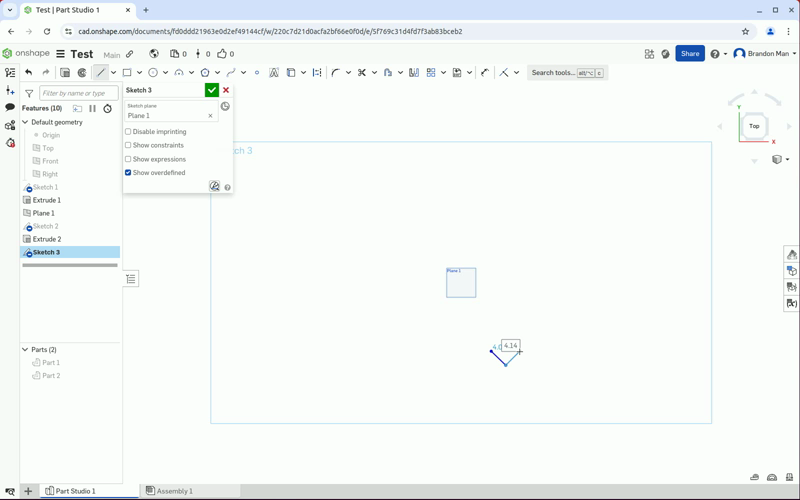
click(519, 351)
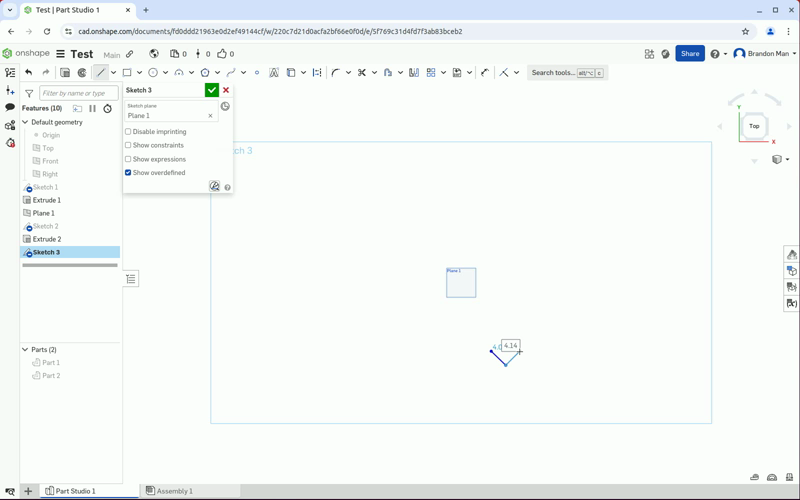
key_up(shift)
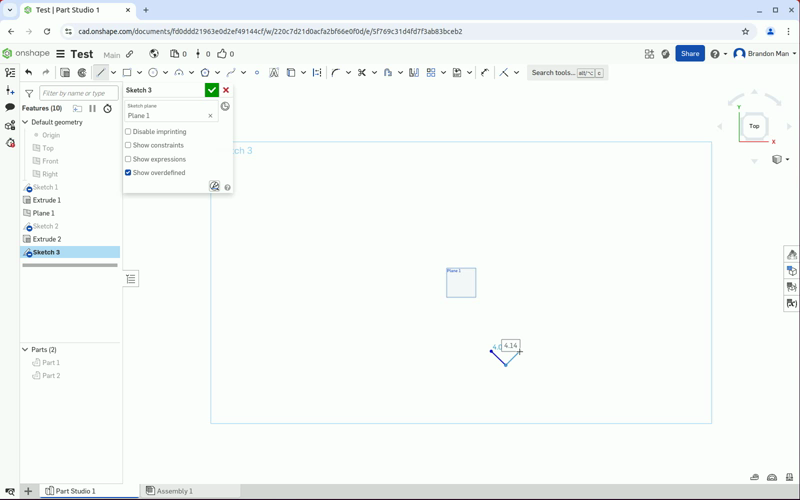
key_down(shift)
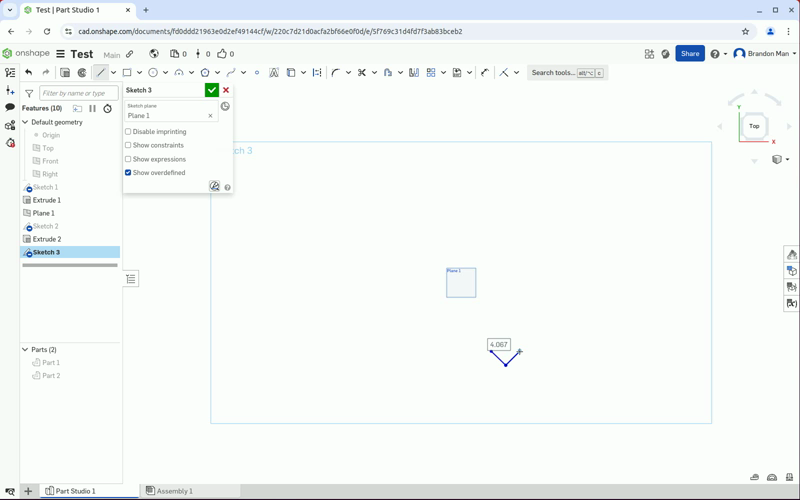
mouse_move(549, 351)
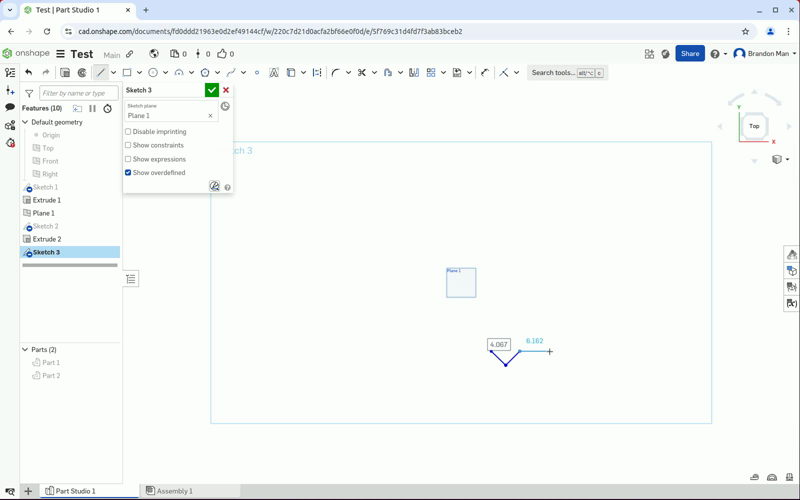
mouse_move(519, 297)
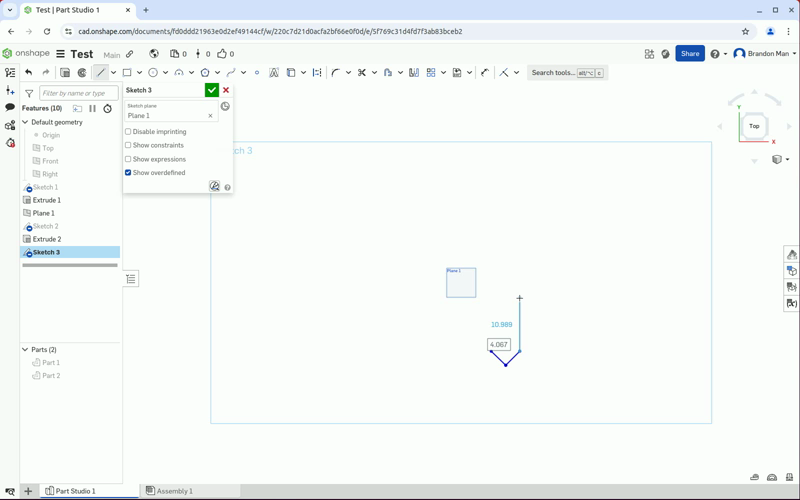
click(519, 297)
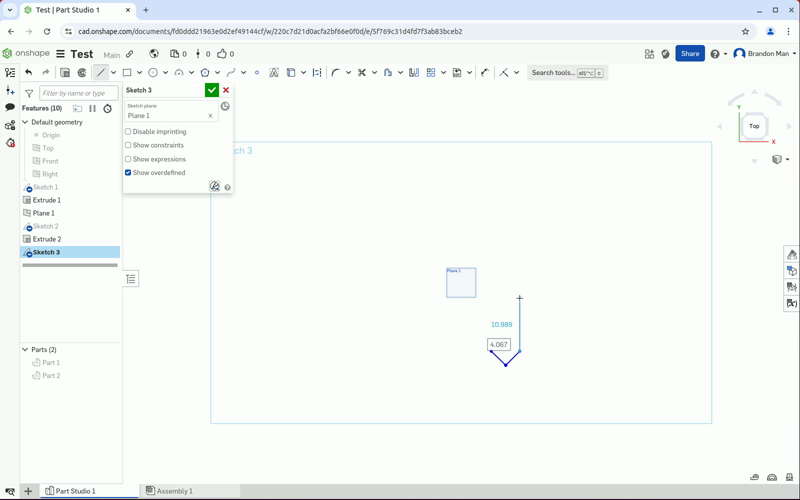
key_up(shift)
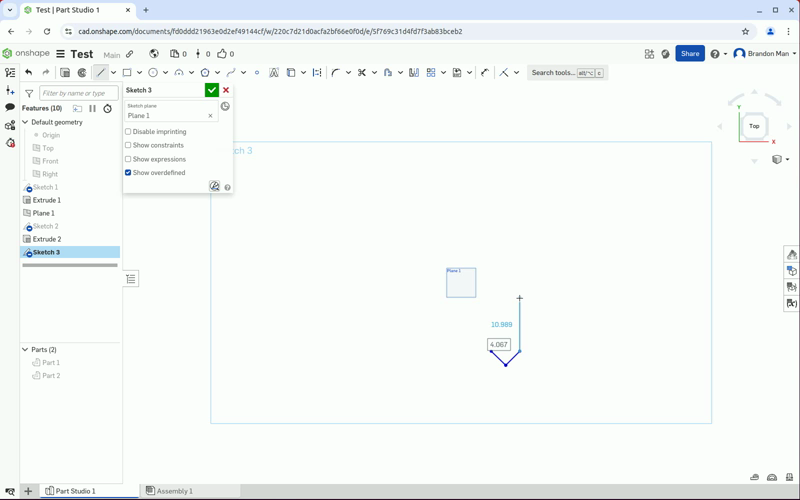
key_down(shift)
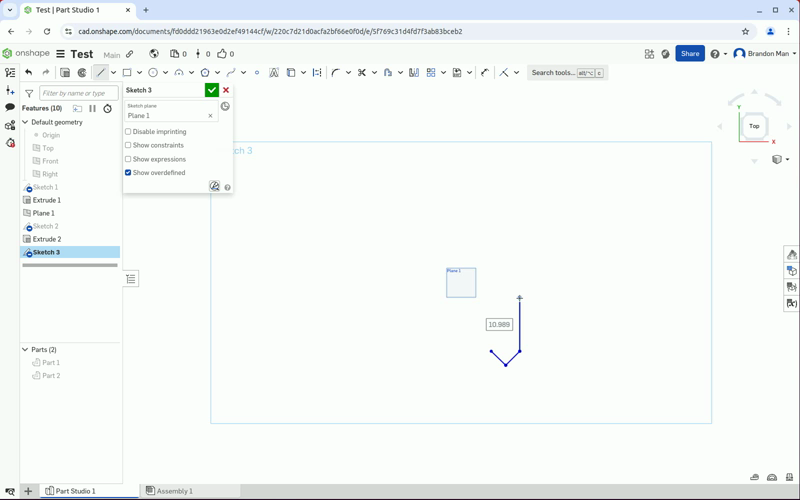
mouse_move(549, 297)
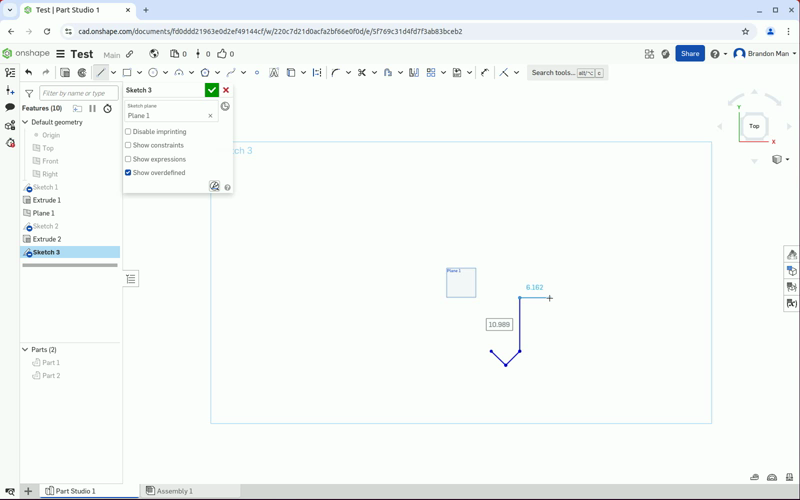
mouse_move(505, 283)
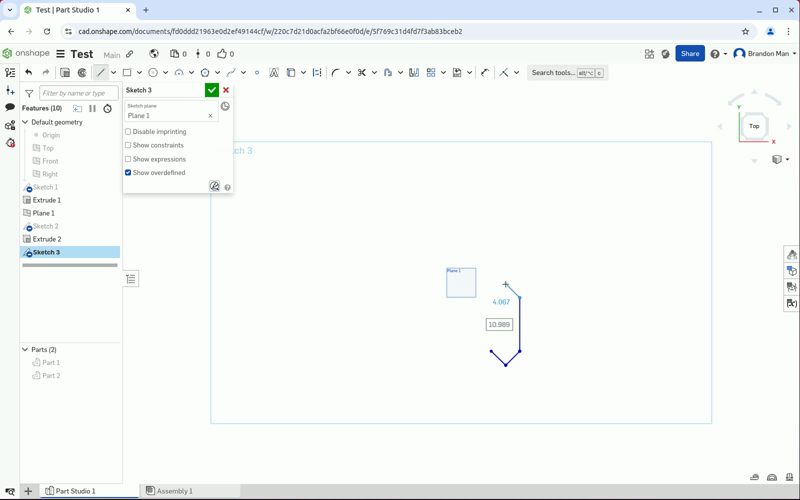
click(505, 283)
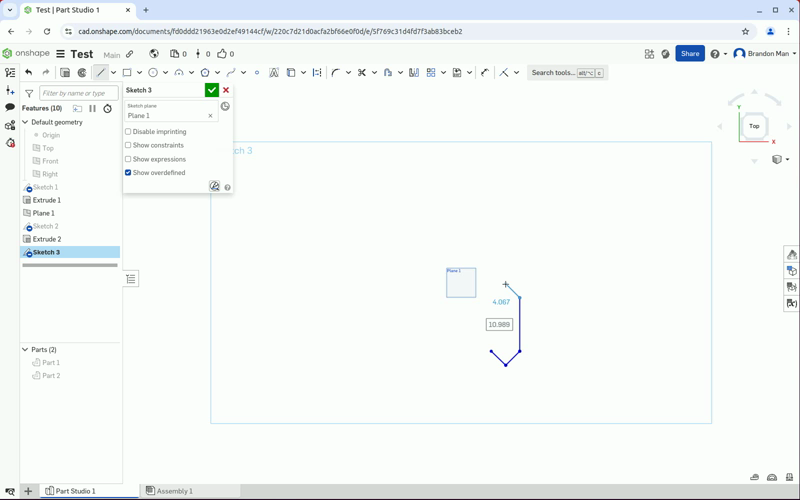
key_up(shift)
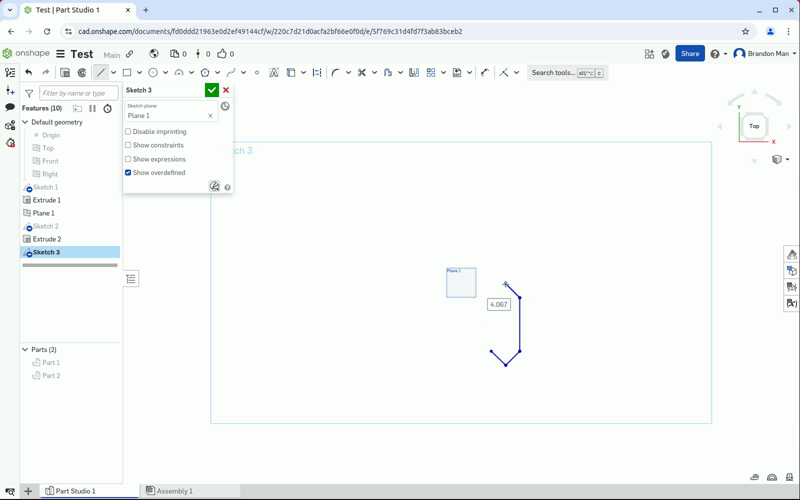
key_down(shift)
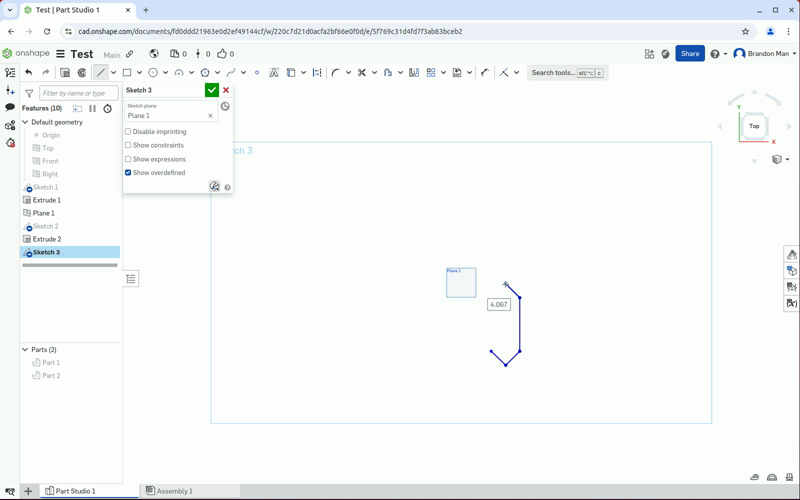
mouse_move(535, 283)
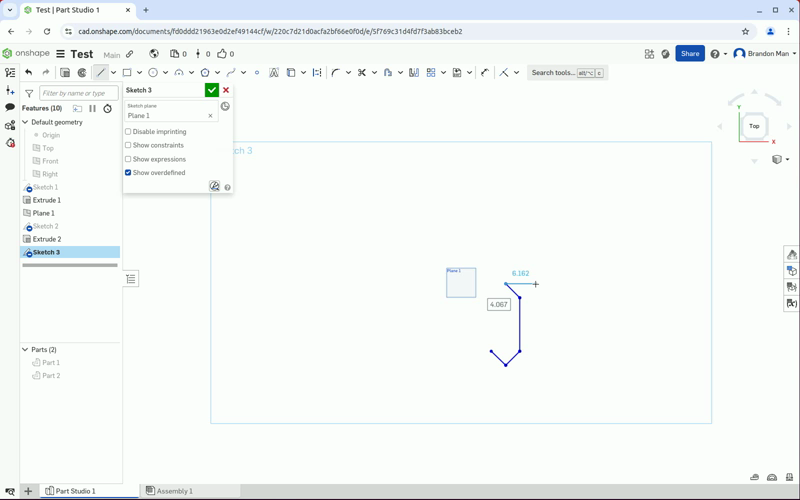
mouse_move(491, 296)
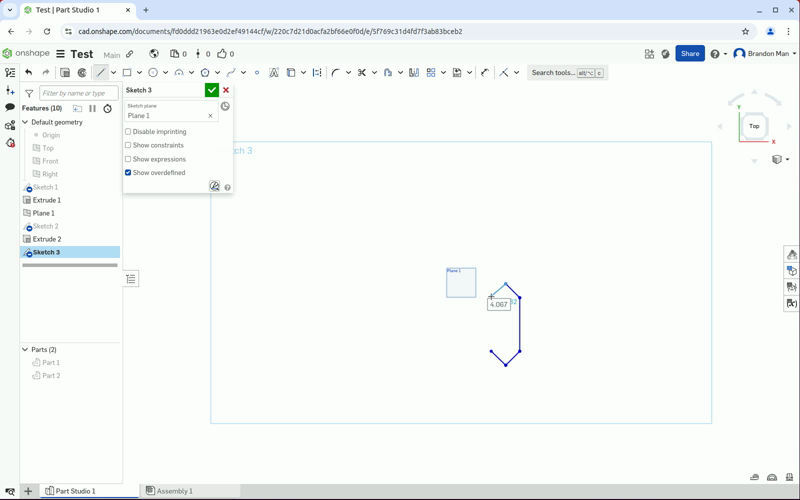
click(491, 296)
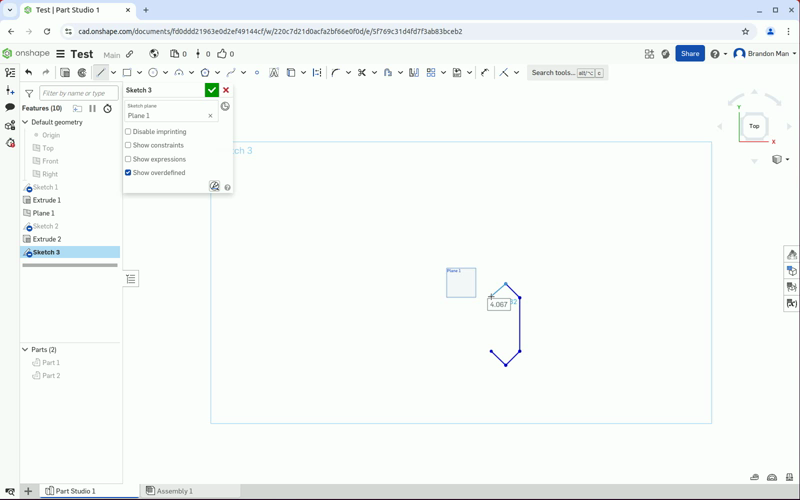
key_up(shift)
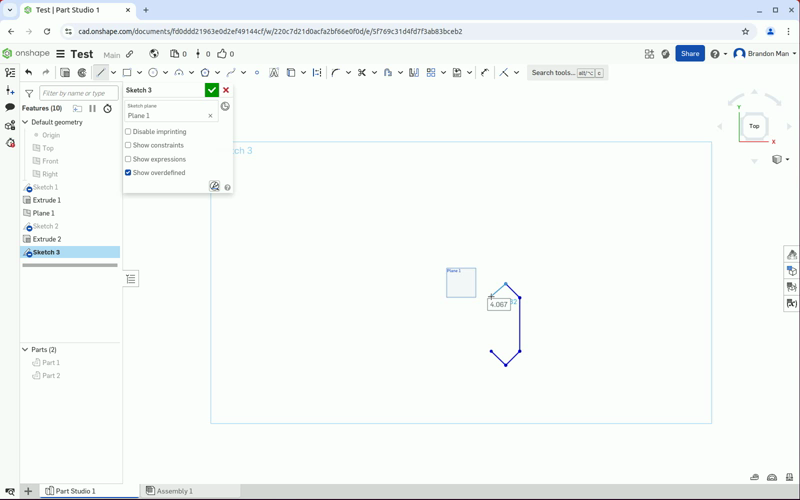
mouse_move(521, 296)
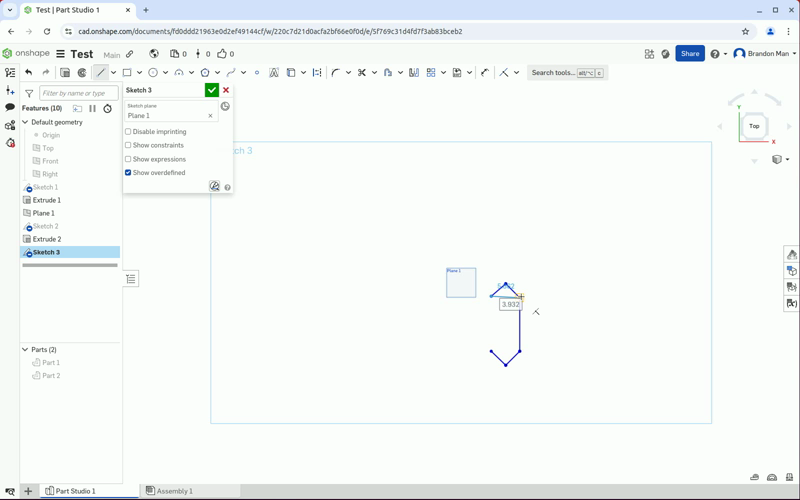
key_down(shift)
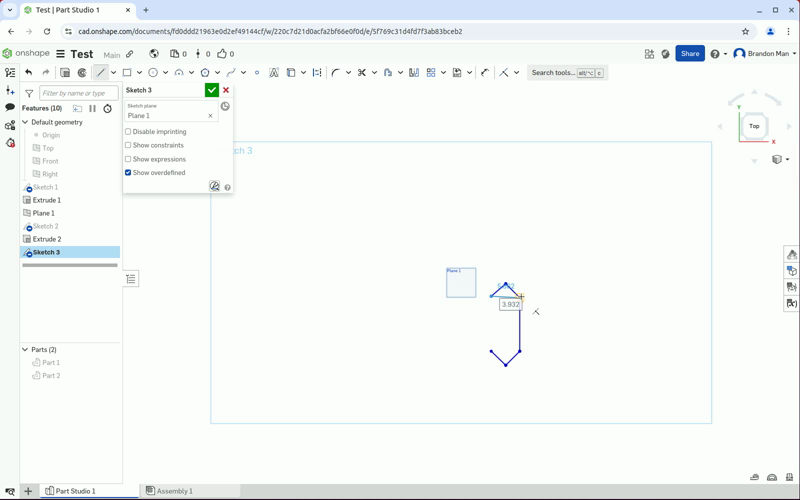
mouse_move(491, 351)
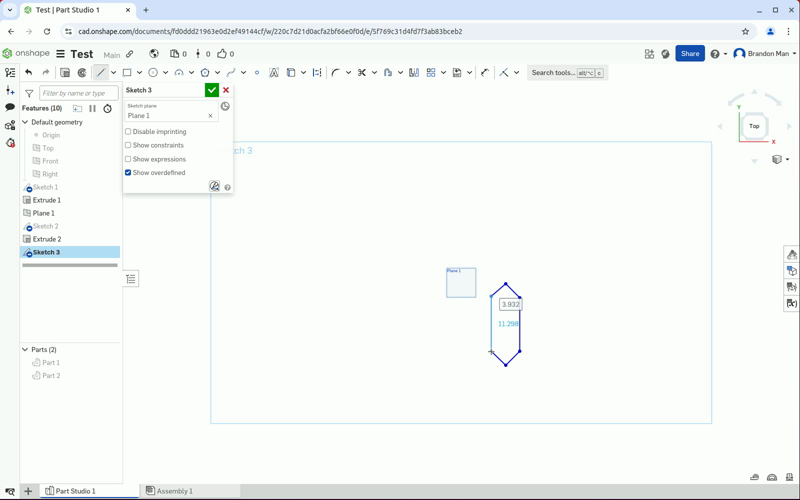
key_up(shift)
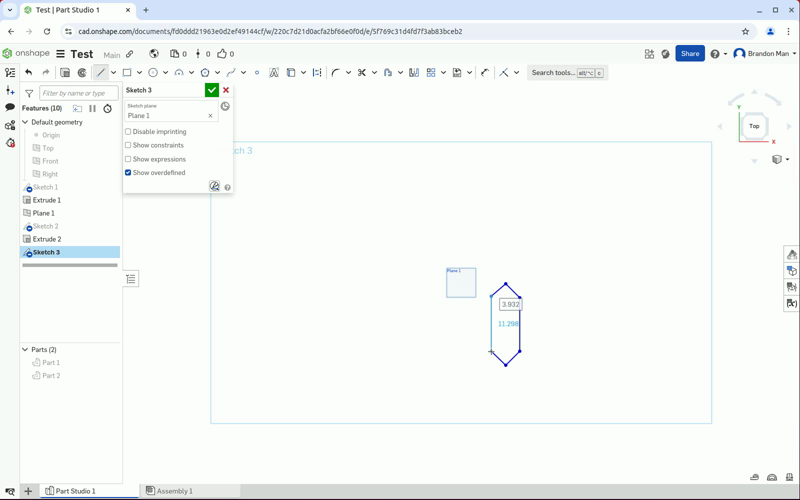
click(491, 351)
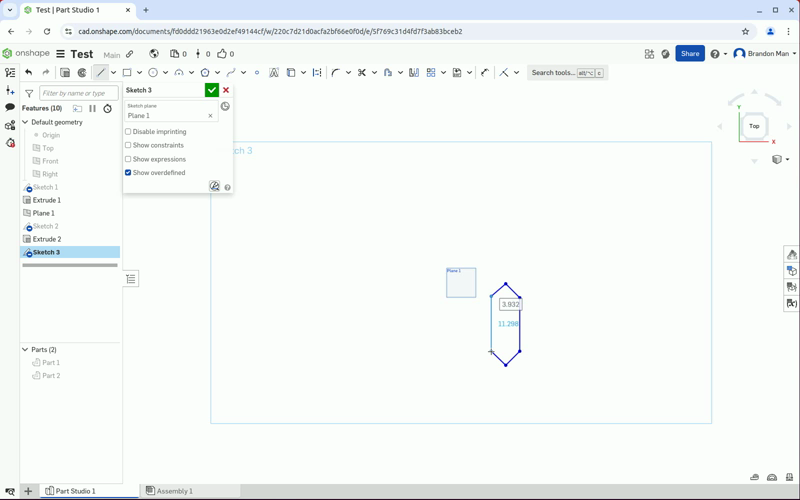
key(esc)
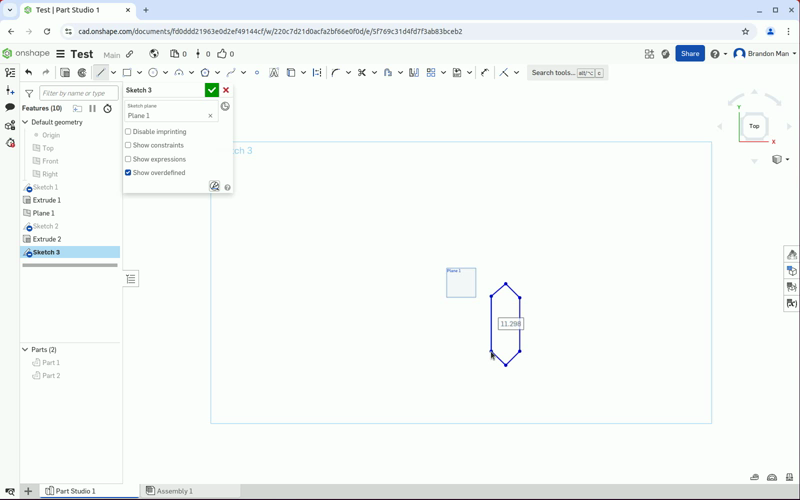
mouse_move(512, 353)
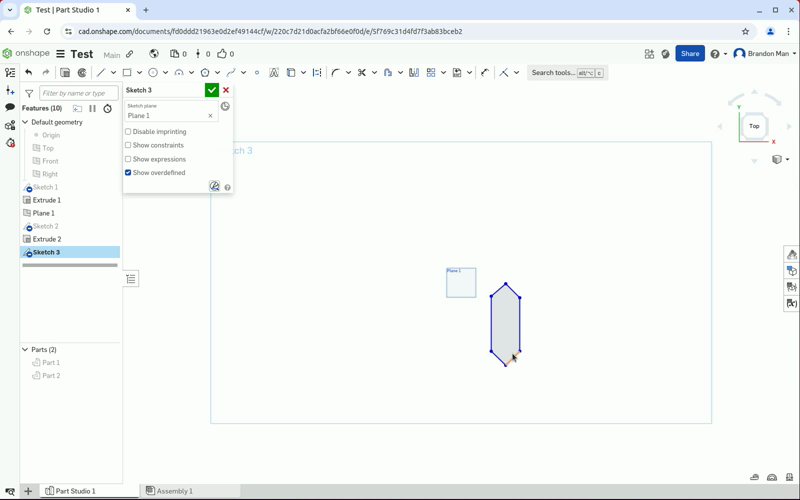
click(512, 353)
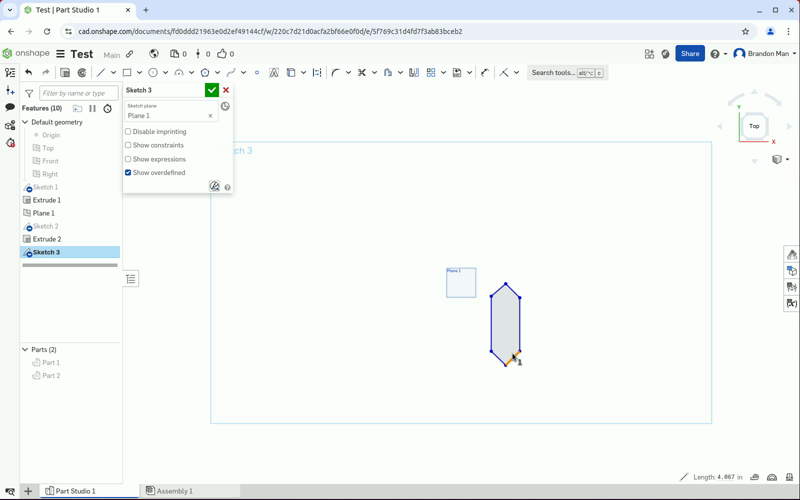
mouse_move(73, 352)
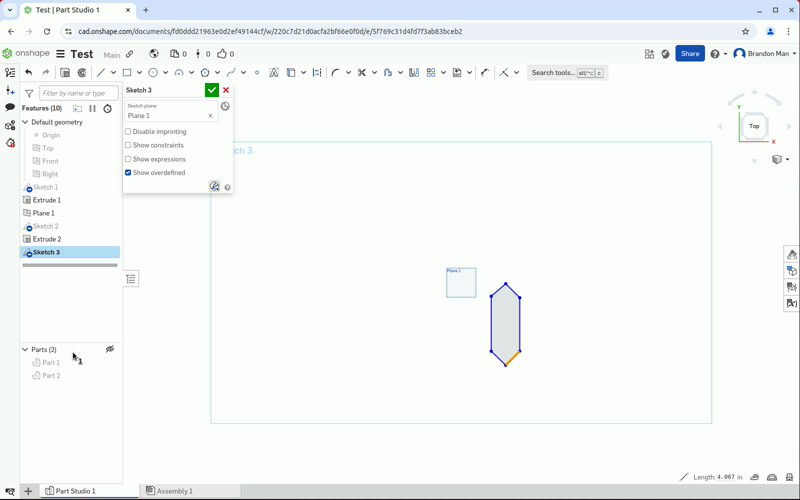
key(shift+y)
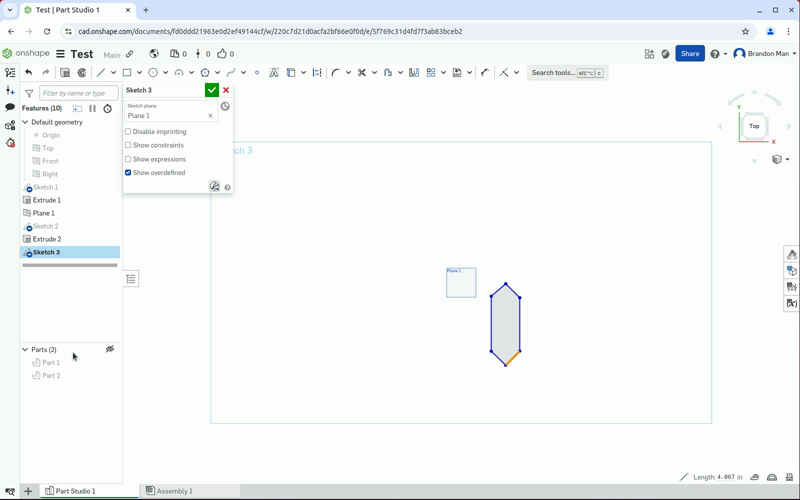
key(shift+e)
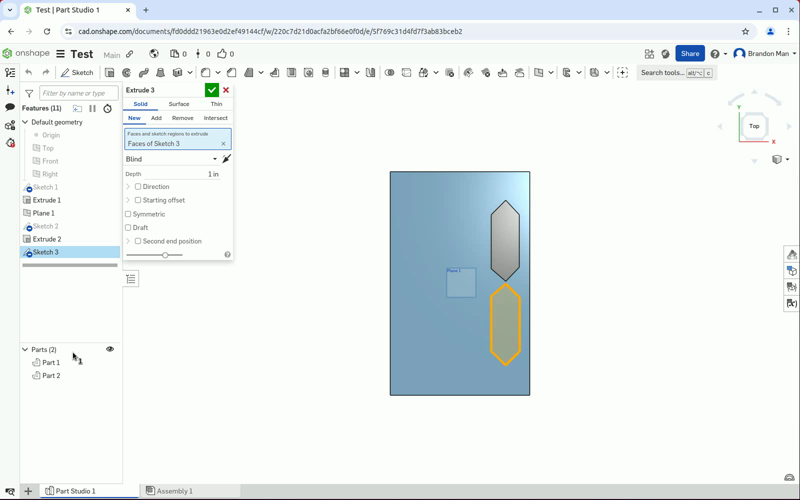
mouse_move(143, 106)
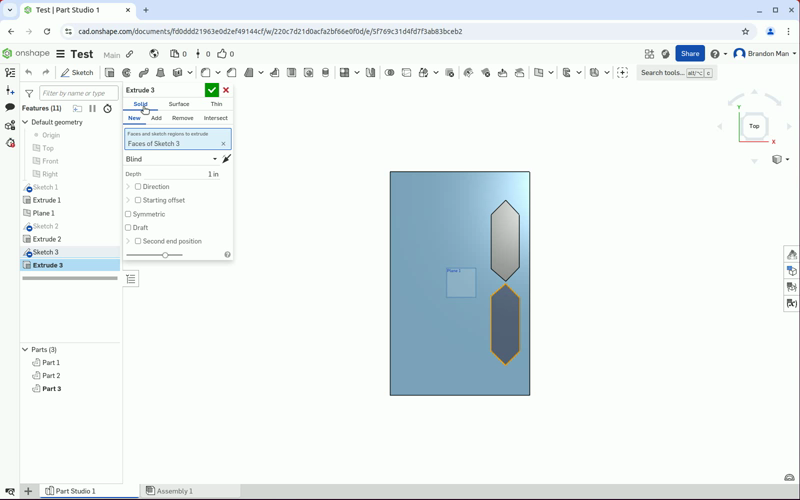
click(143, 106)
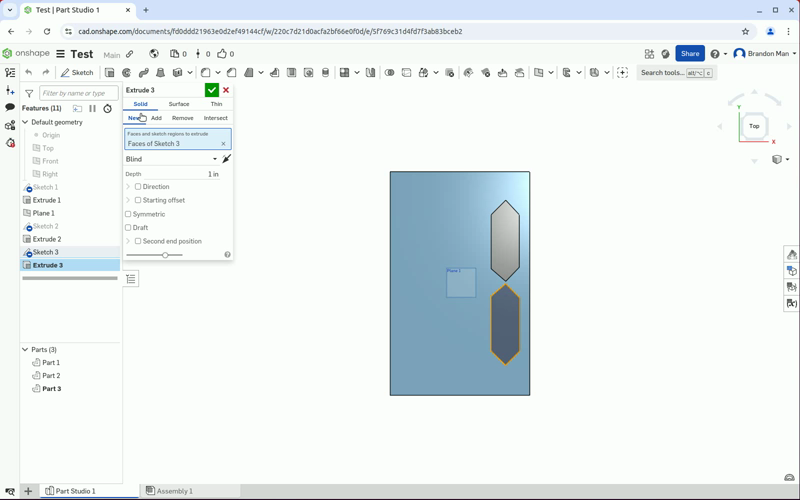
mouse_move(137, 120)
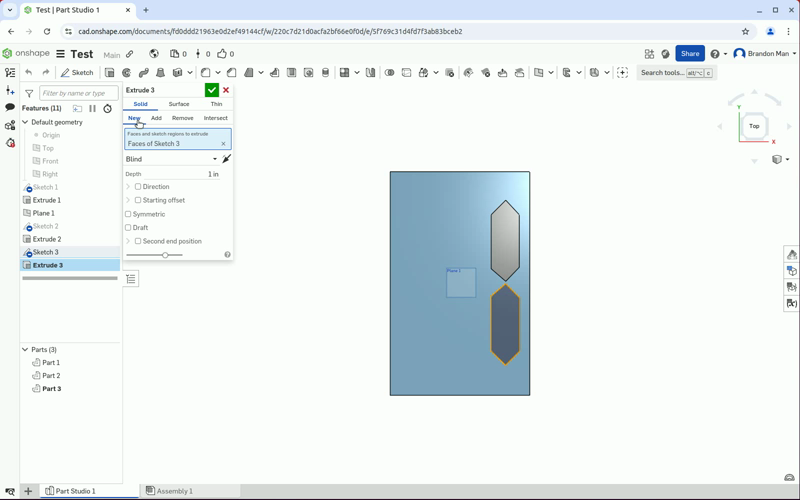
click(137, 120)
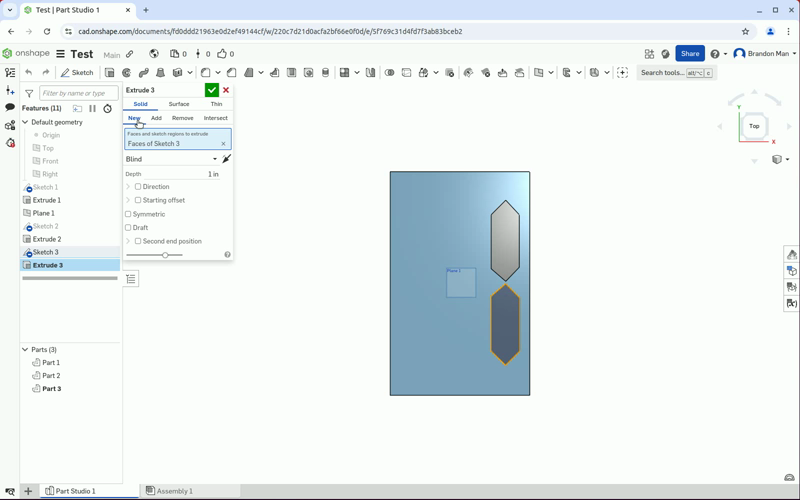
key(tab, 4)
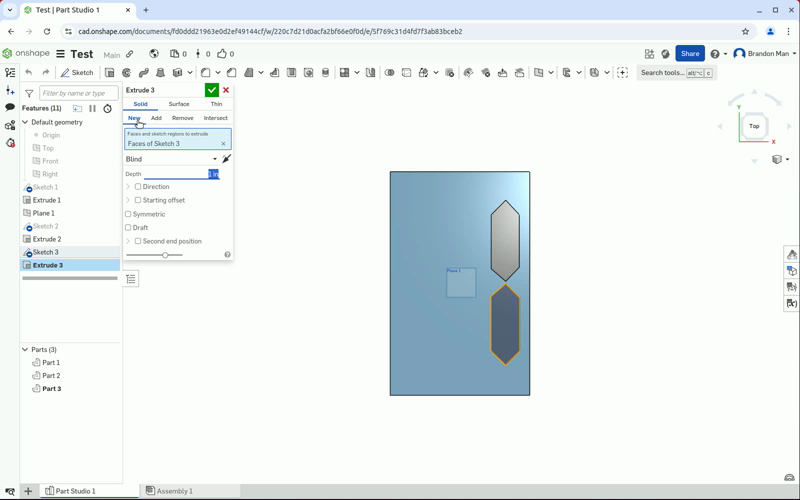
text(5.777)
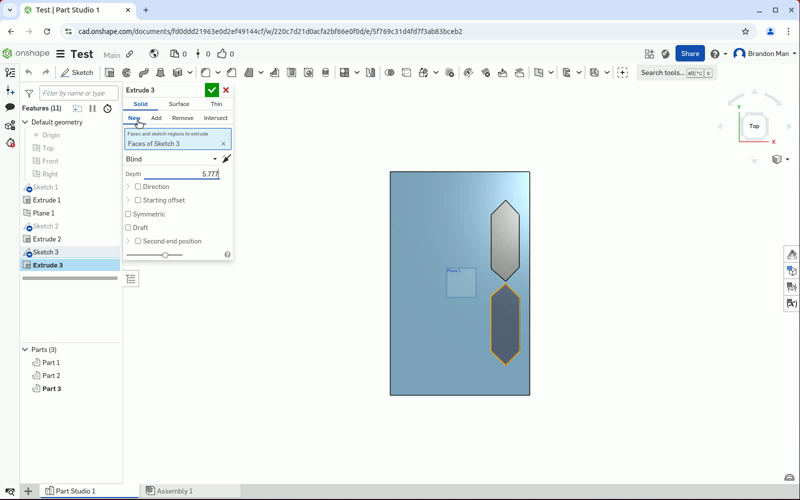
key(enter)
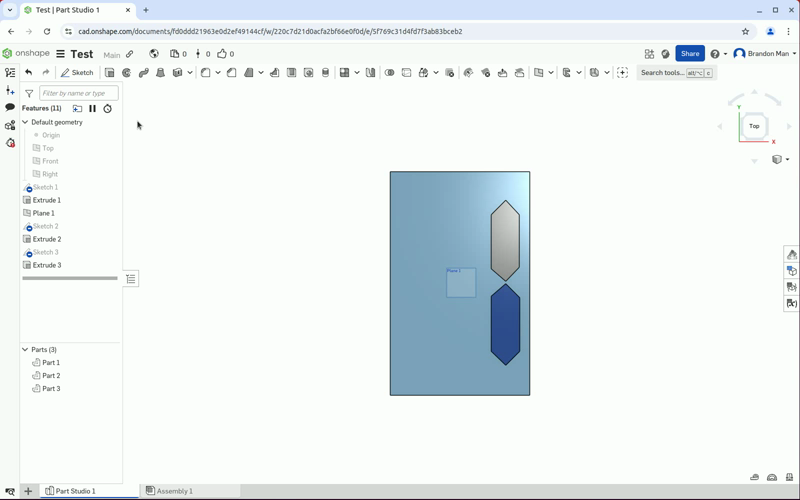
key(shift+h)
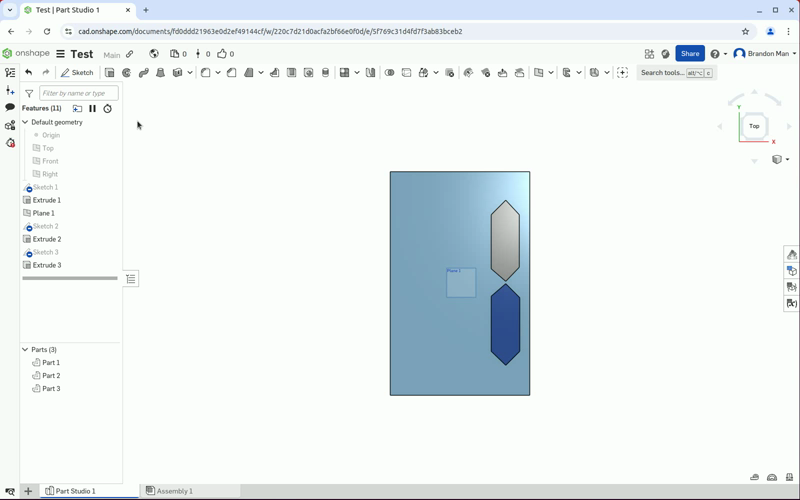
key(shift+h)
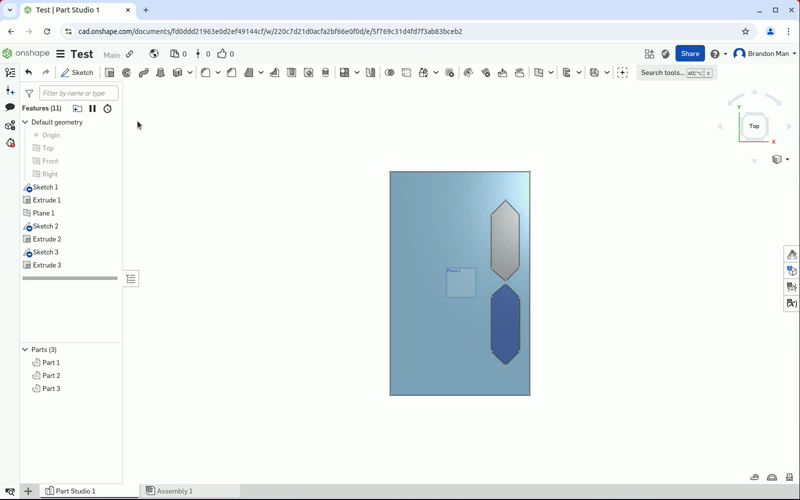
key(shift+7)
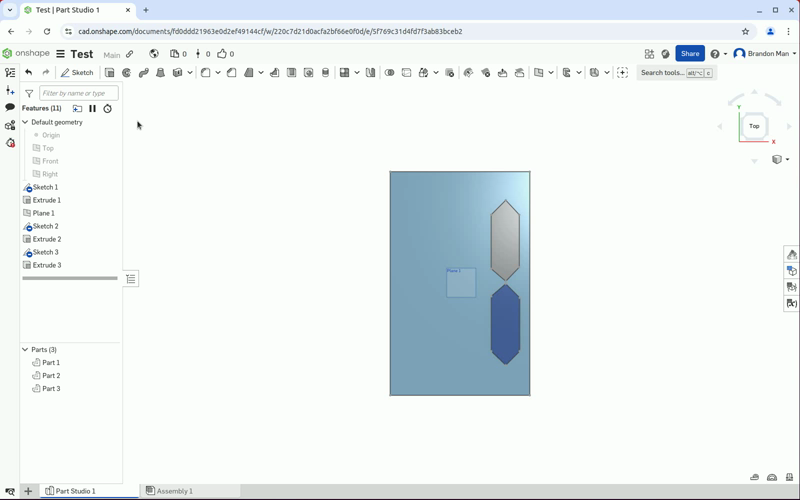
key(up, 3)
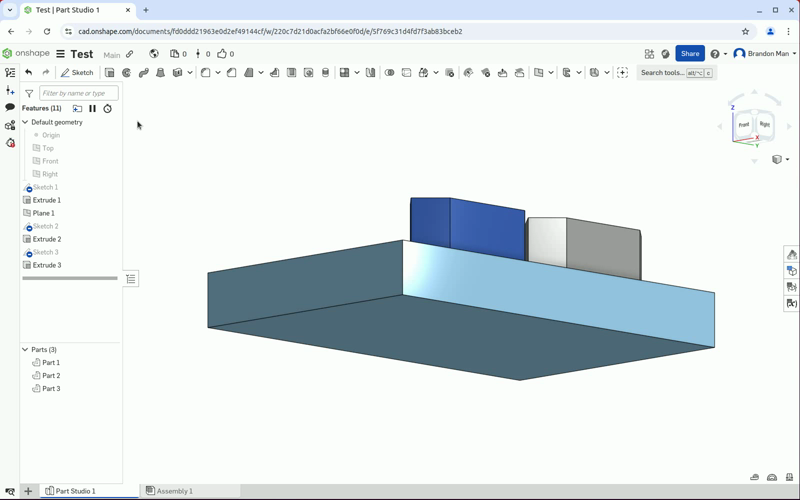
key(left, 3)
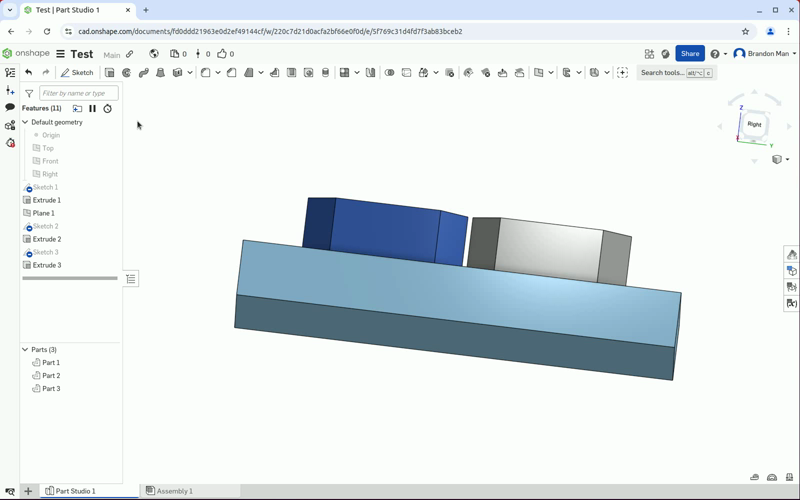
key(right, 3)
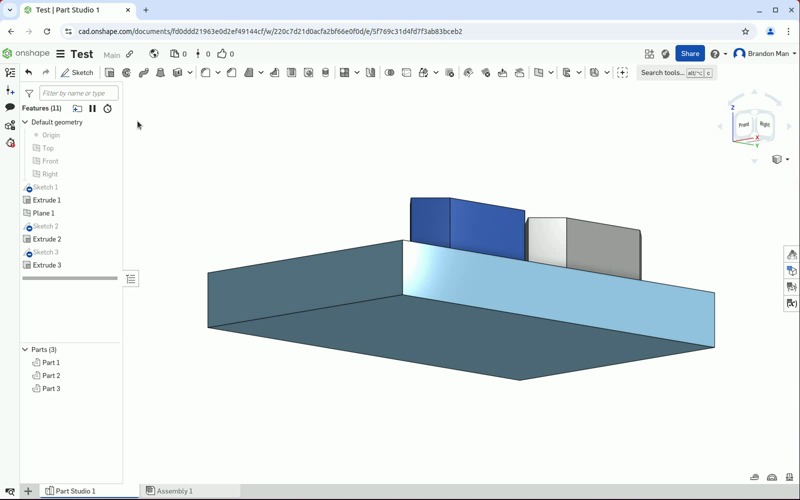
key(down, 3)
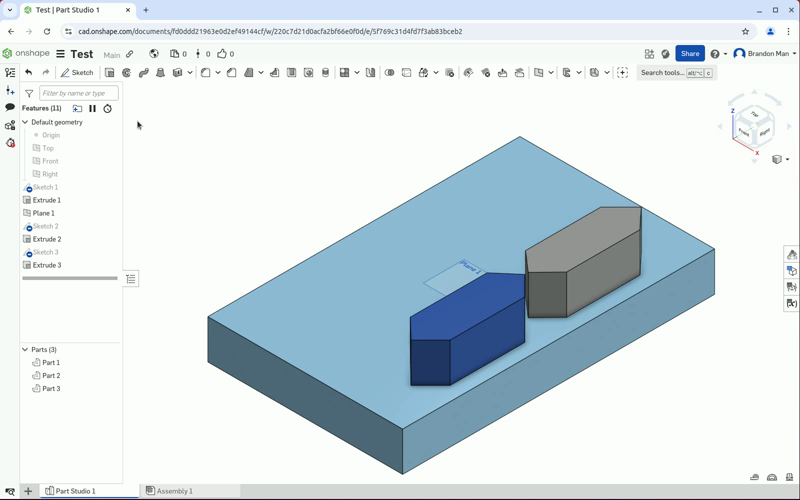
mouse_move(73, 189)
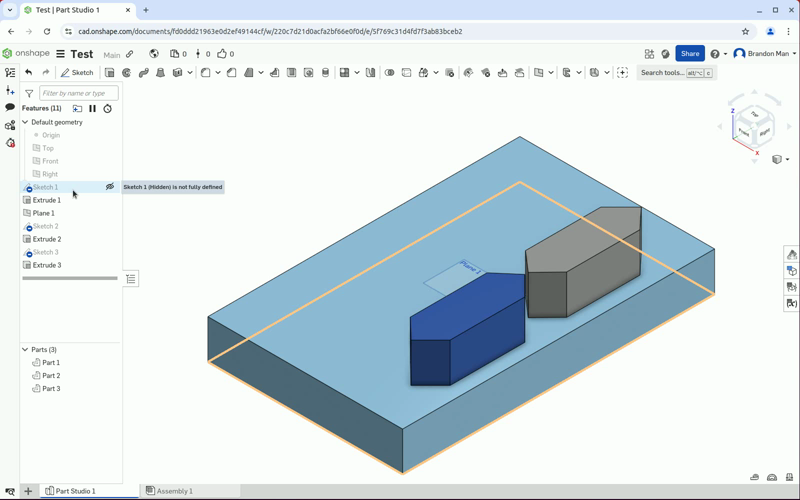
click(73, 189)